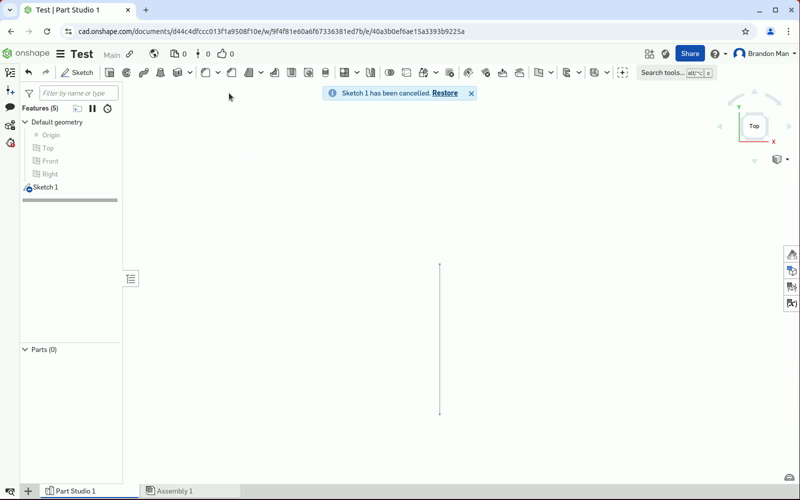
key(shift+h)
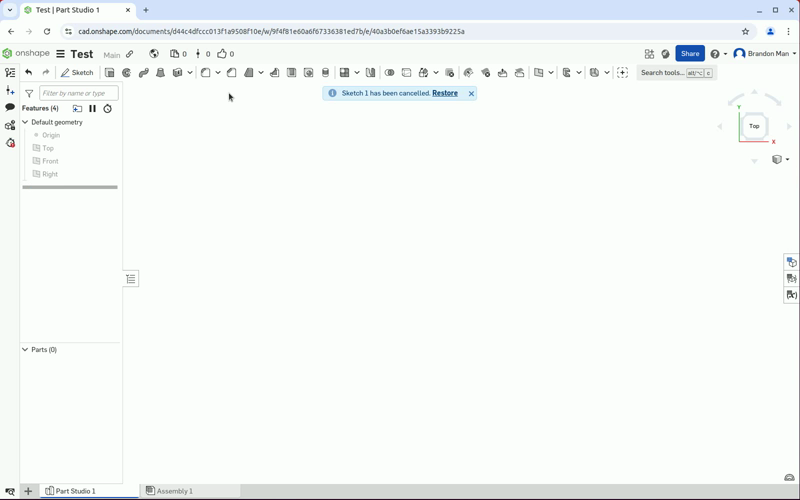
mouse_move(73, 352)
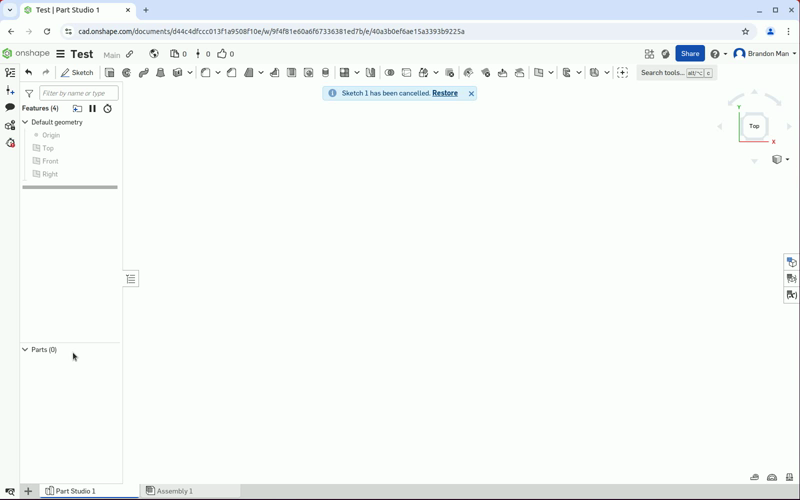
key(y)
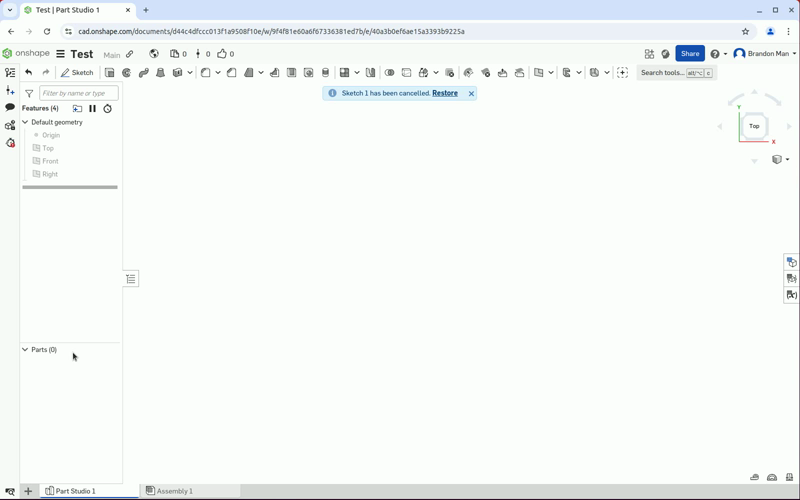
key(shift+p)
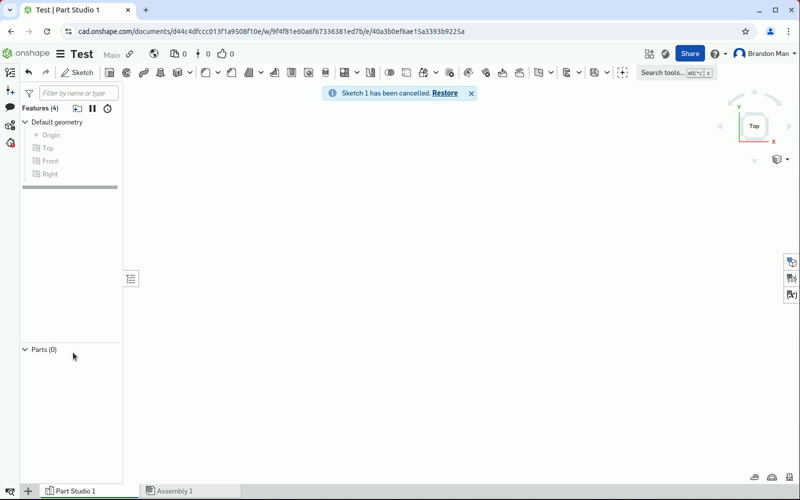
key(space)
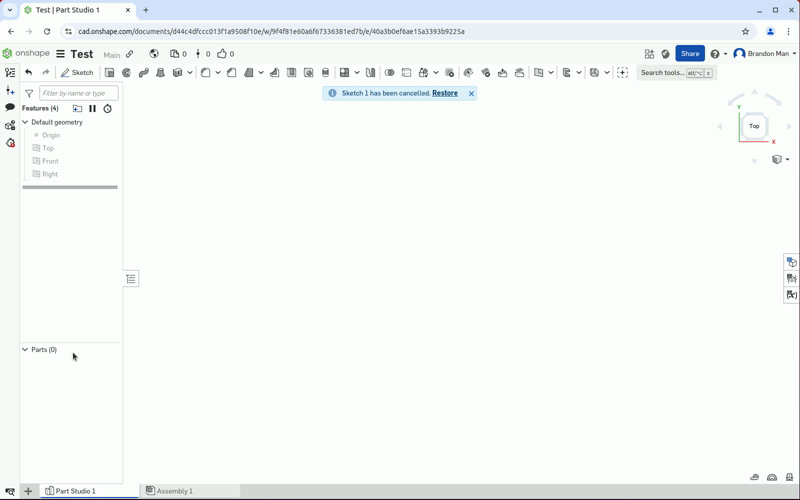
key_down(shift)
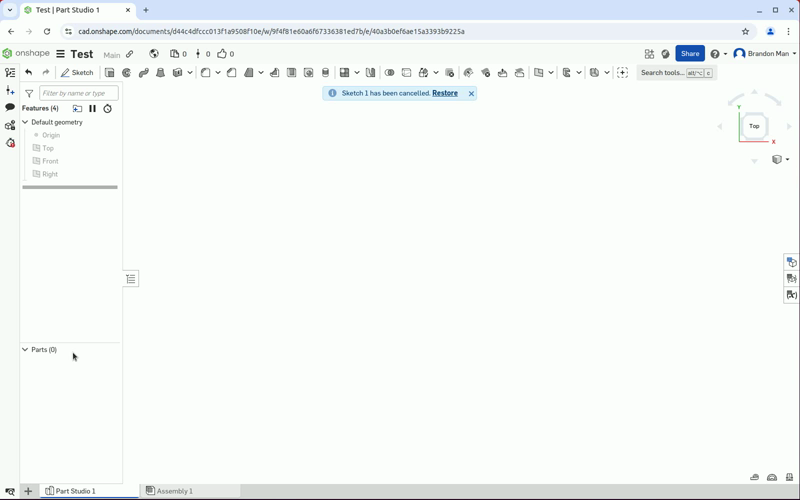
key(up)
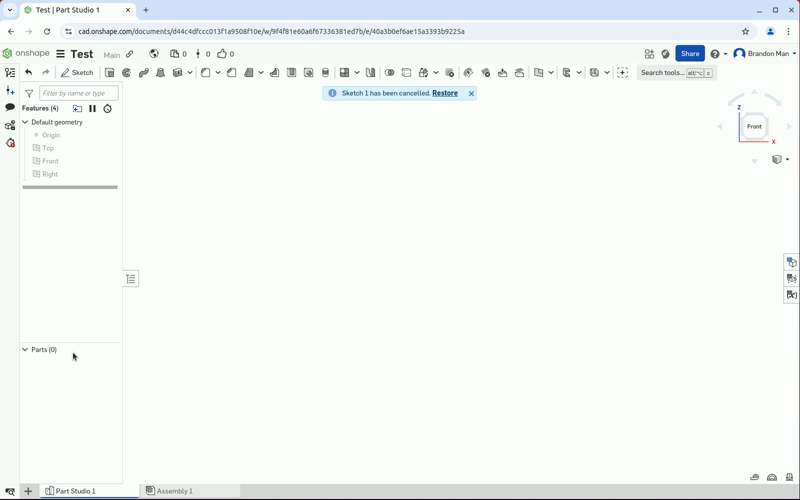
key_up(shift)
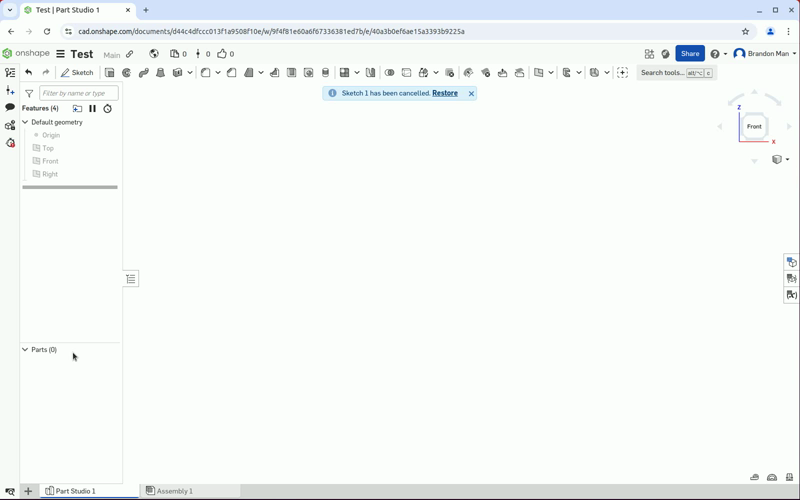
mouse_move(73, 352)
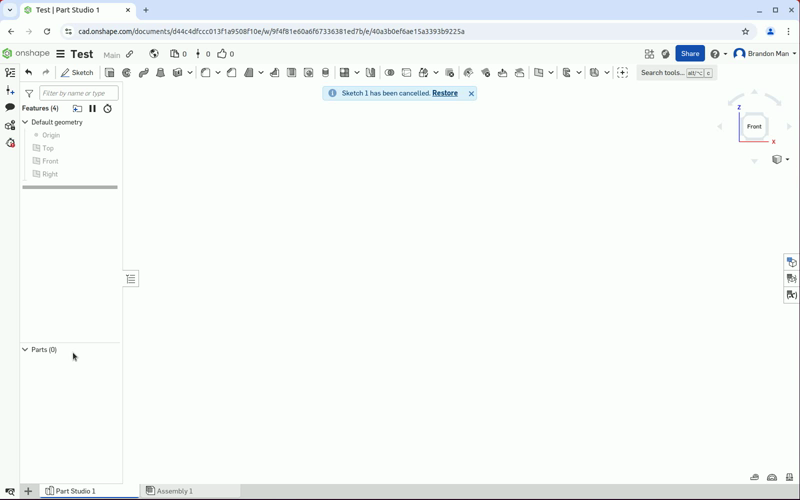
key(shift+y)
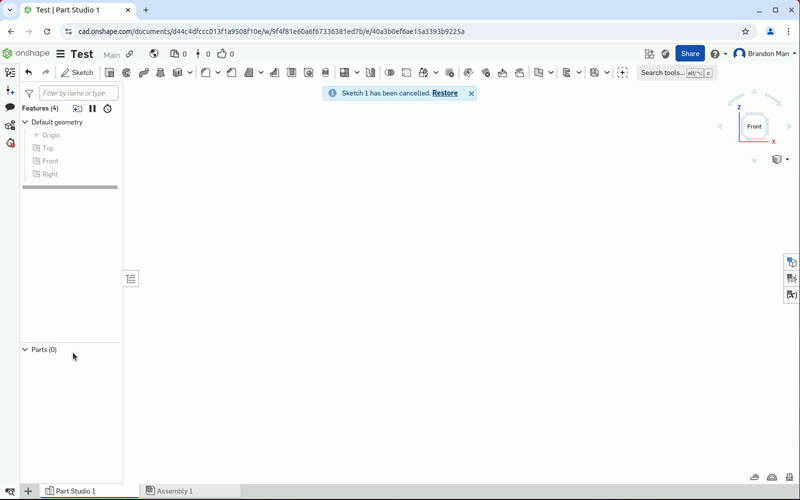
key(shift+s)
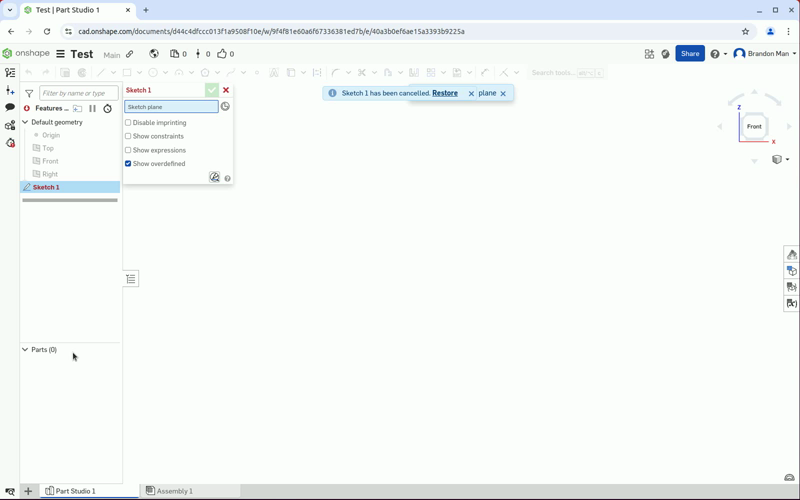
mouse_move(73, 163)
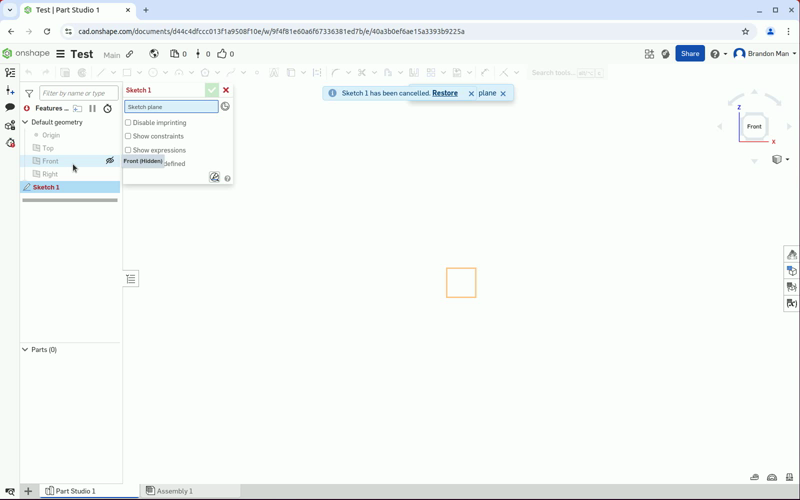
click(73, 163)
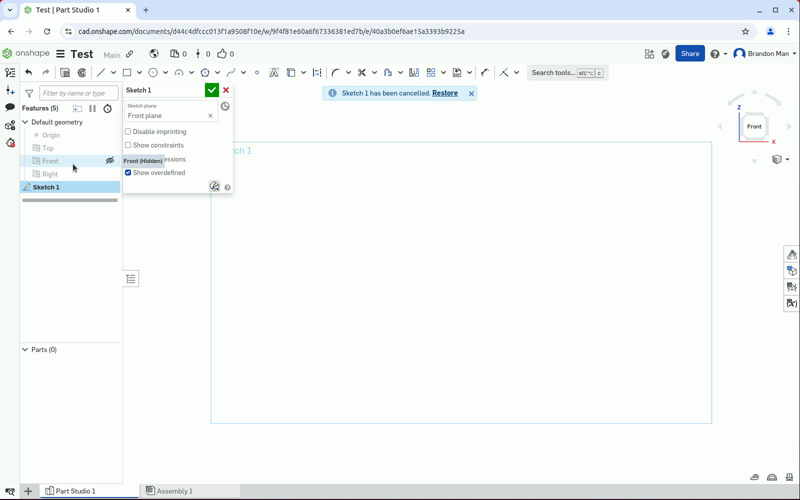
mouse_move(73, 352)
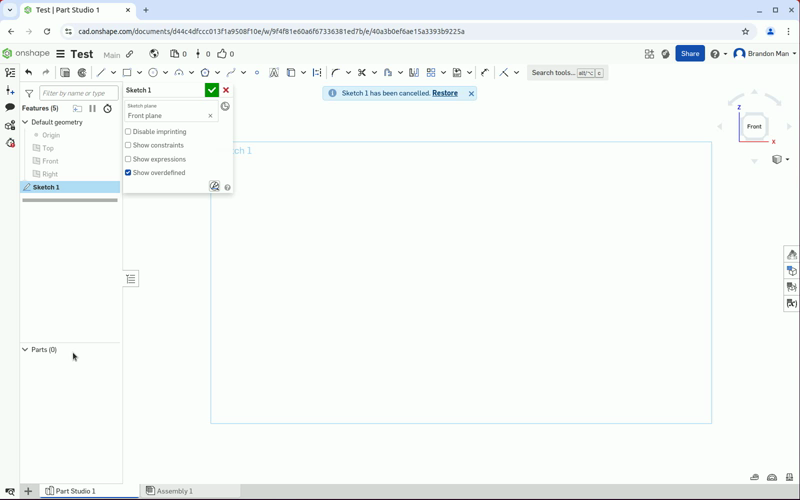
key(y)
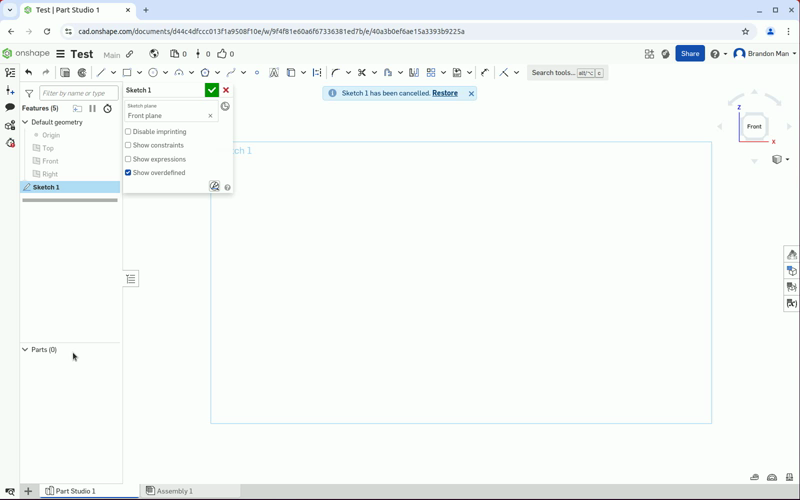
key(l)
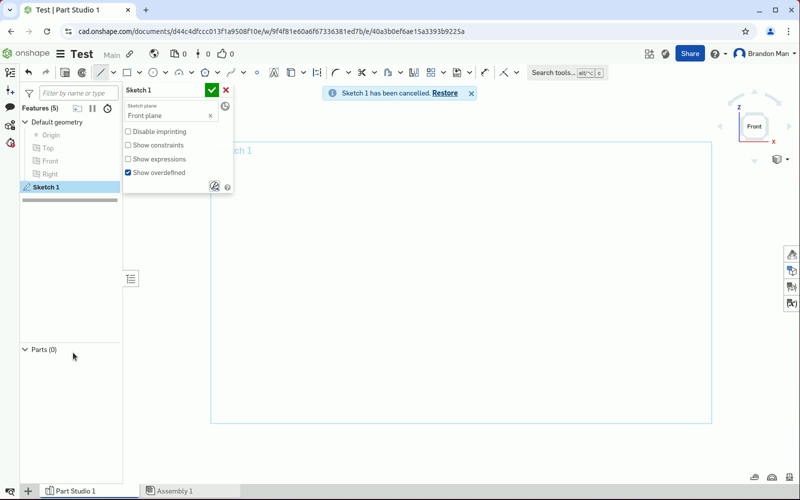
key_down(shift)
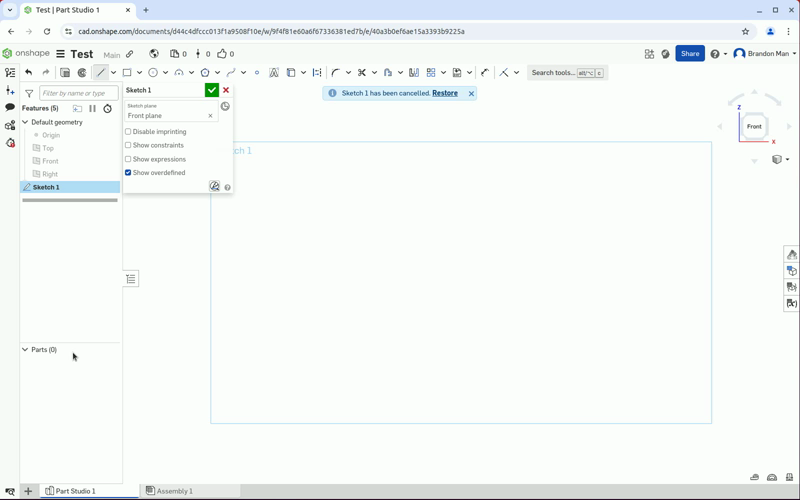
mouse_move(348, 282)
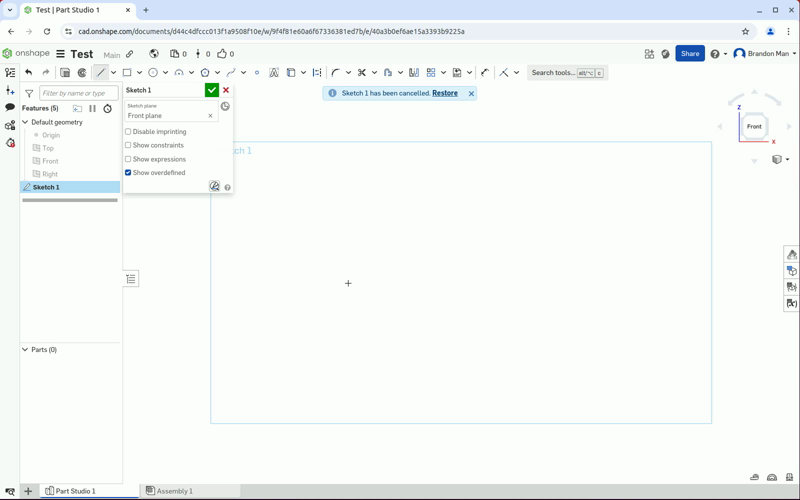
click(348, 282)
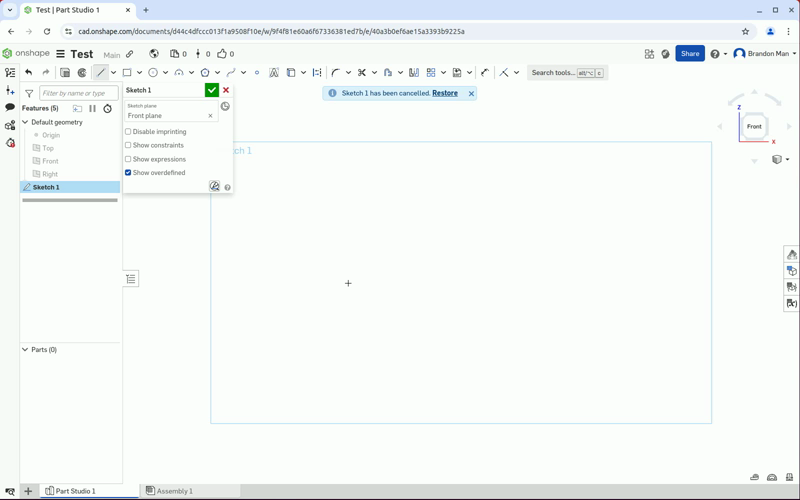
key_up(shift)
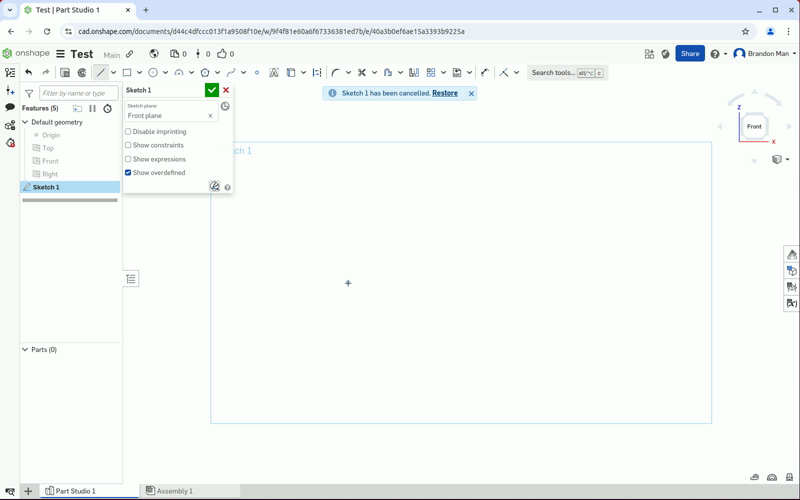
key_down(shift)
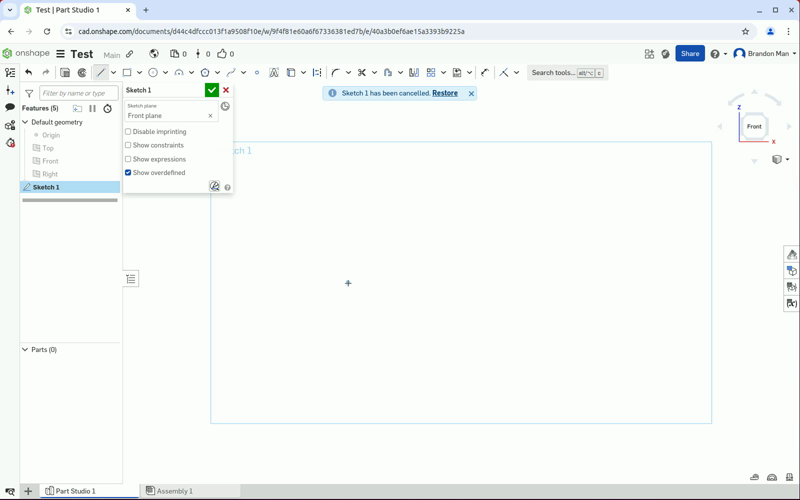
mouse_move(378, 282)
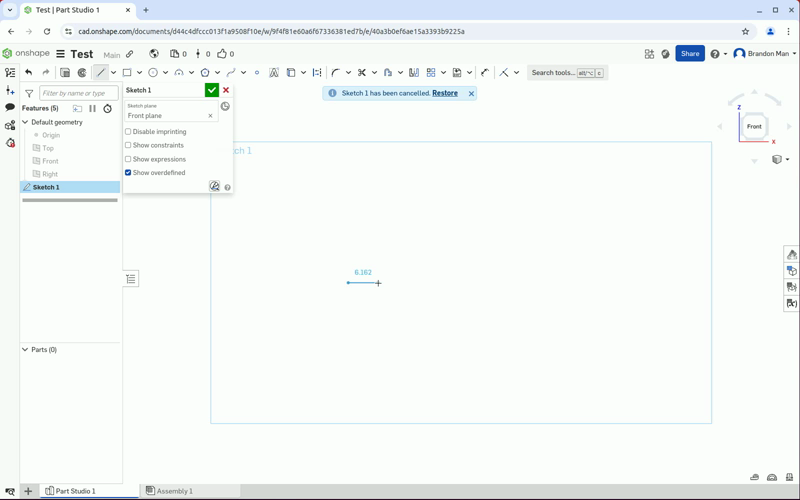
mouse_move(400, 282)
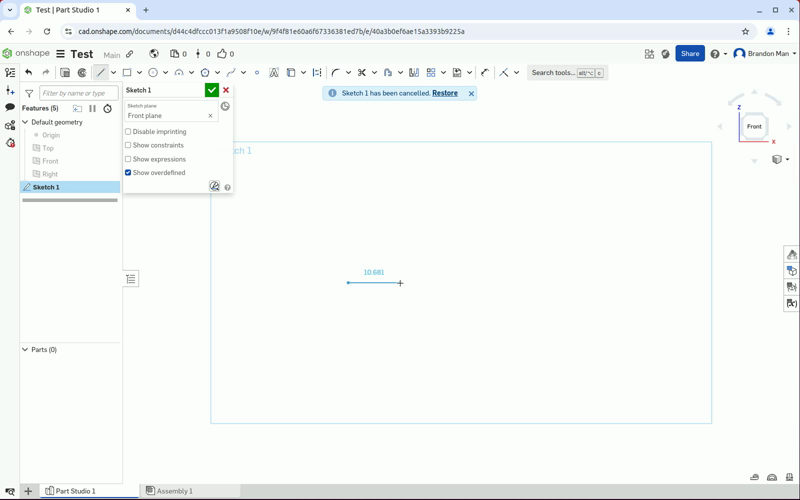
click(400, 282)
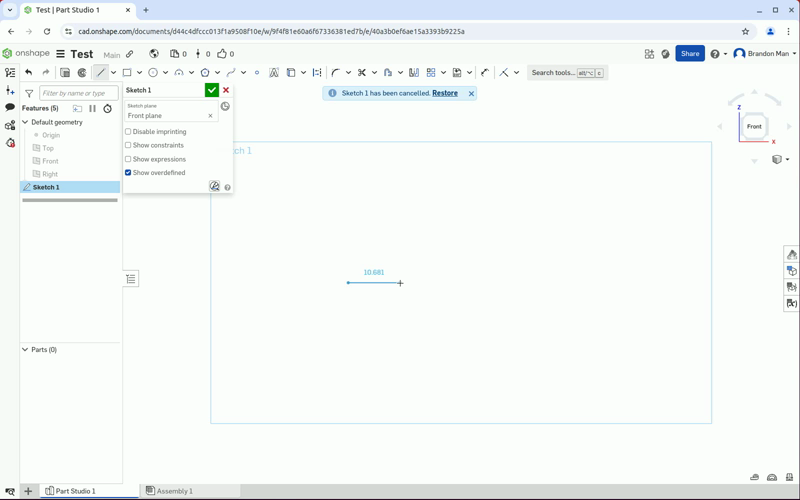
key_up(shift)
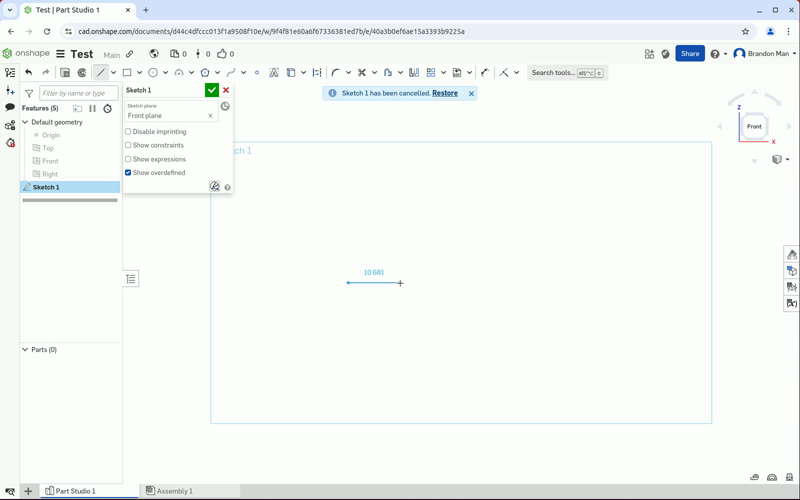
key_down(shift)
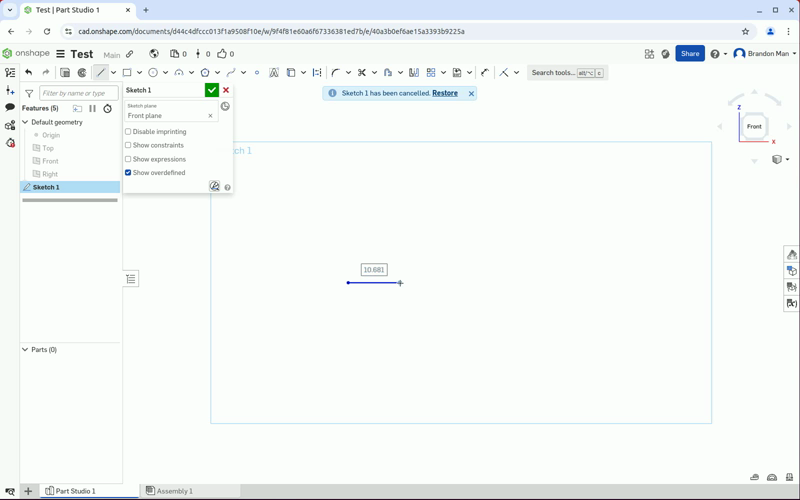
mouse_move(430, 282)
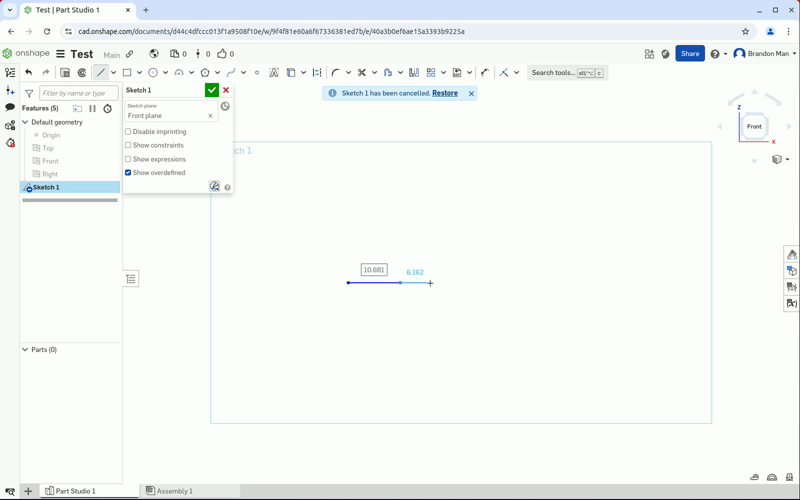
mouse_move(400, 231)
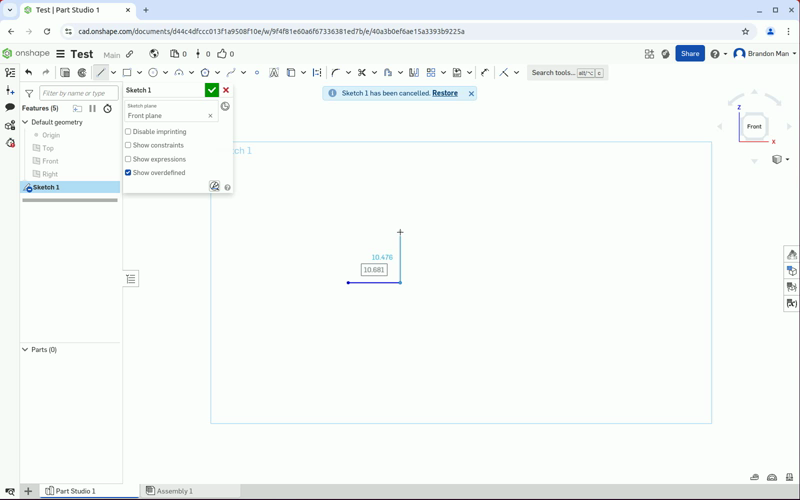
click(400, 231)
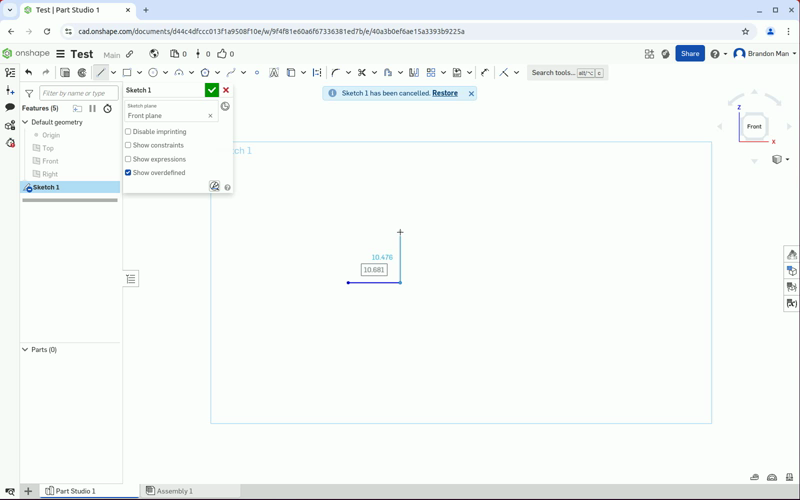
key_up(shift)
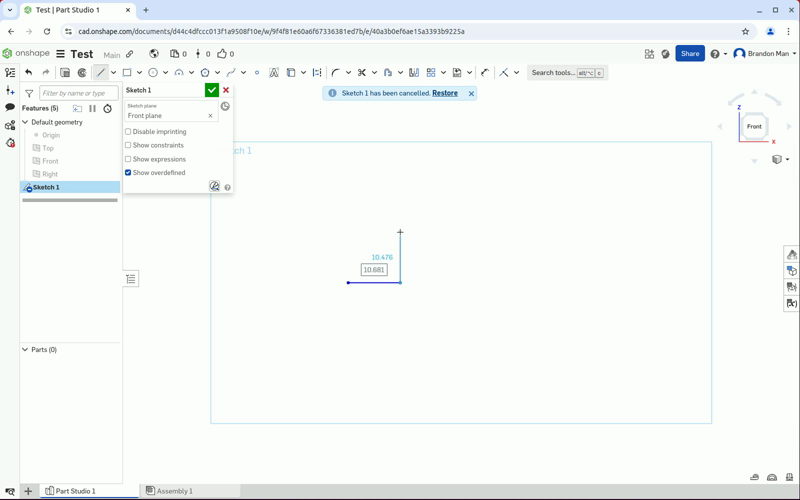
key_down(shift)
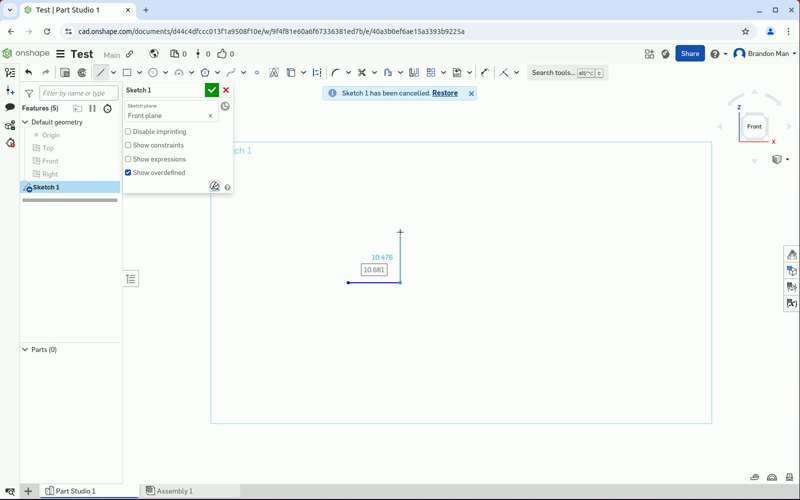
mouse_move(430, 231)
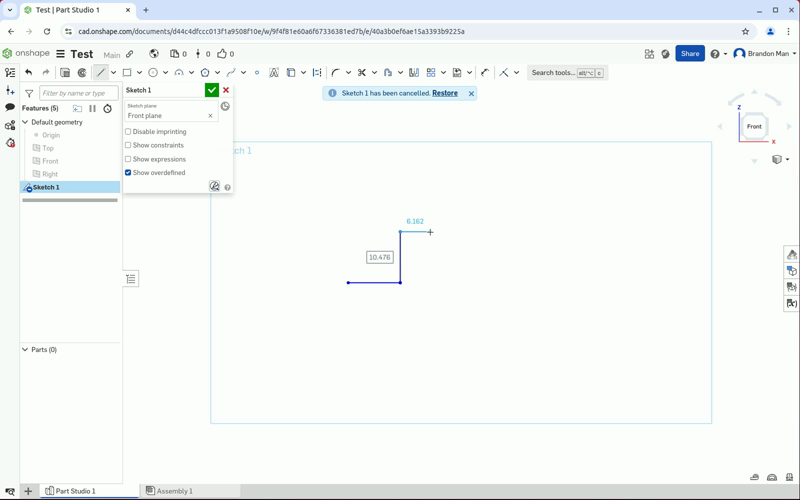
mouse_move(348, 231)
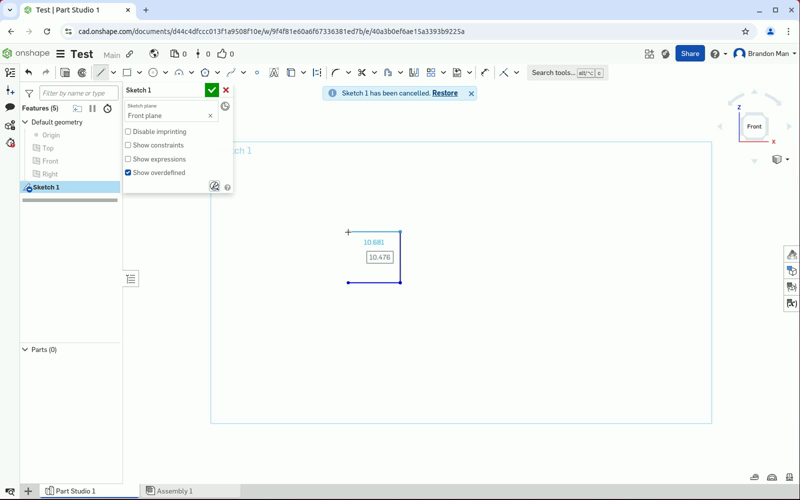
click(348, 231)
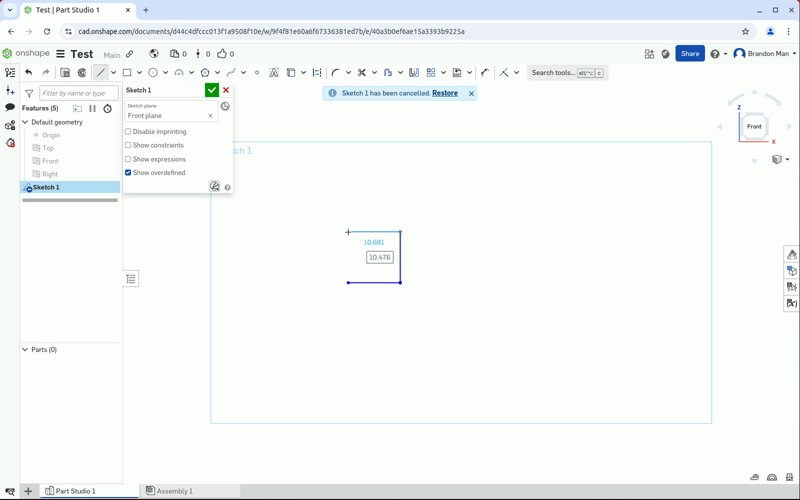
key_up(shift)
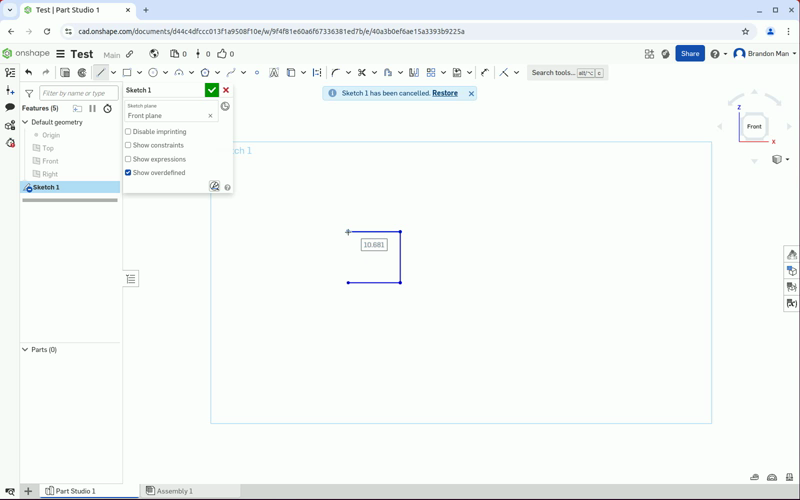
mouse_move(378, 231)
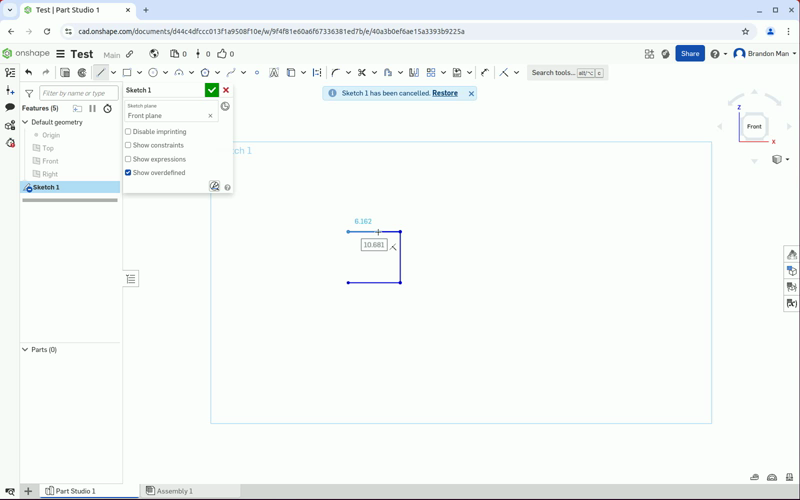
key_down(shift)
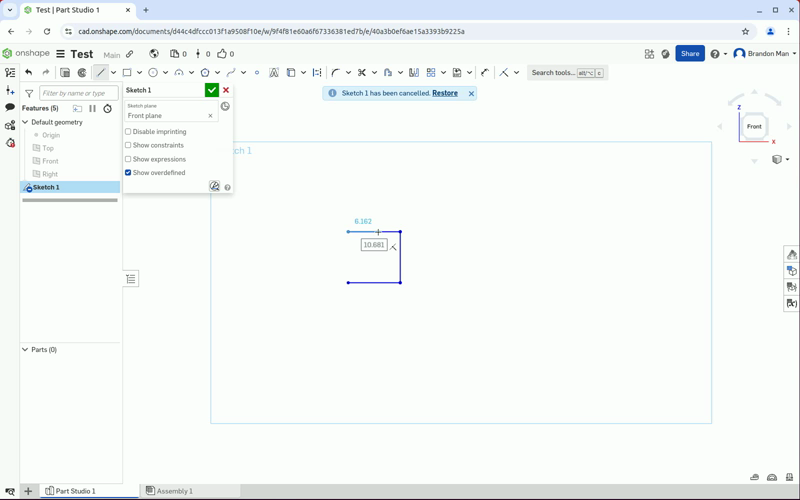
mouse_move(348, 282)
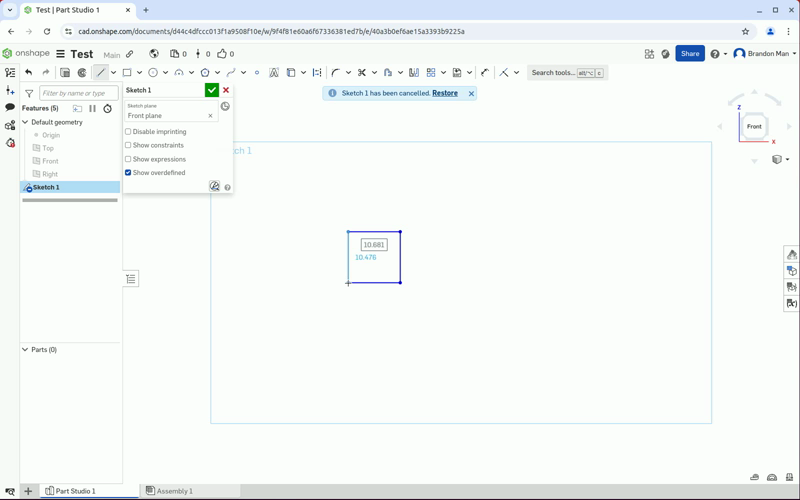
key_up(shift)
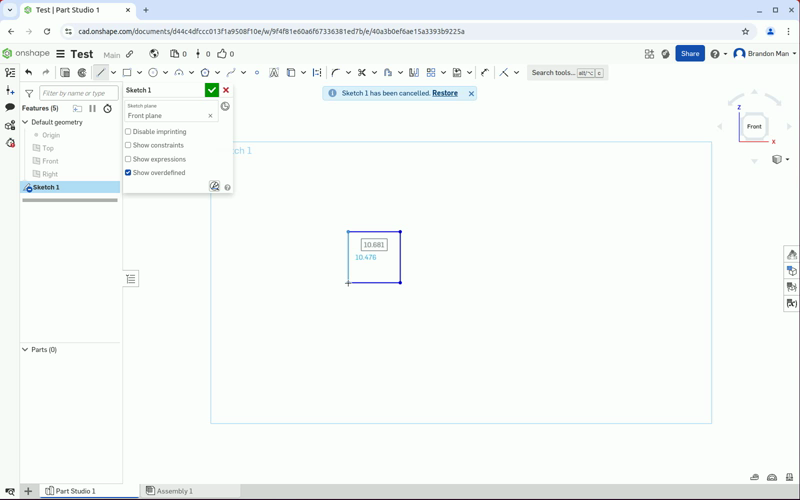
click(348, 282)
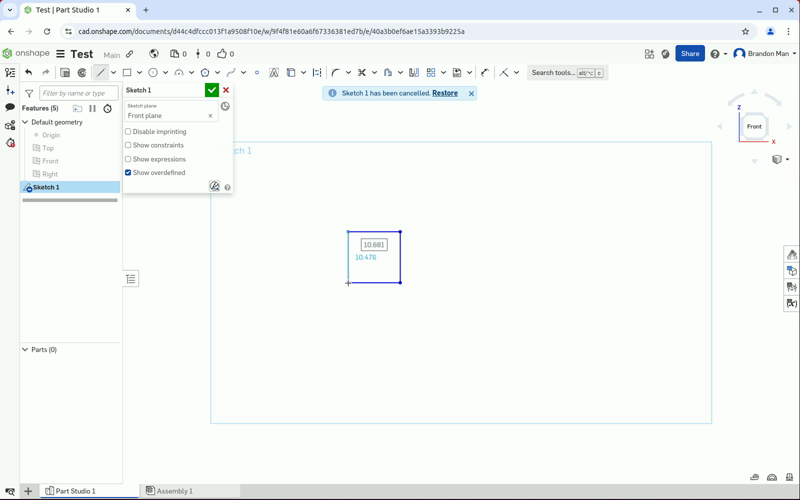
key(esc)
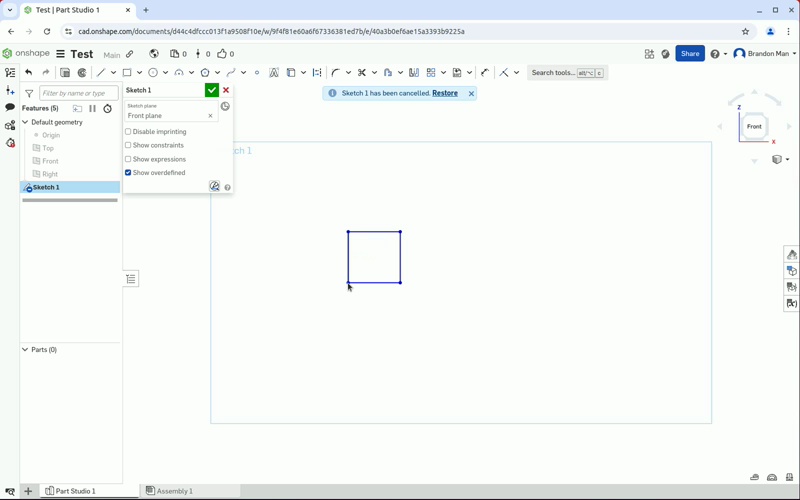
mouse_move(388, 243)
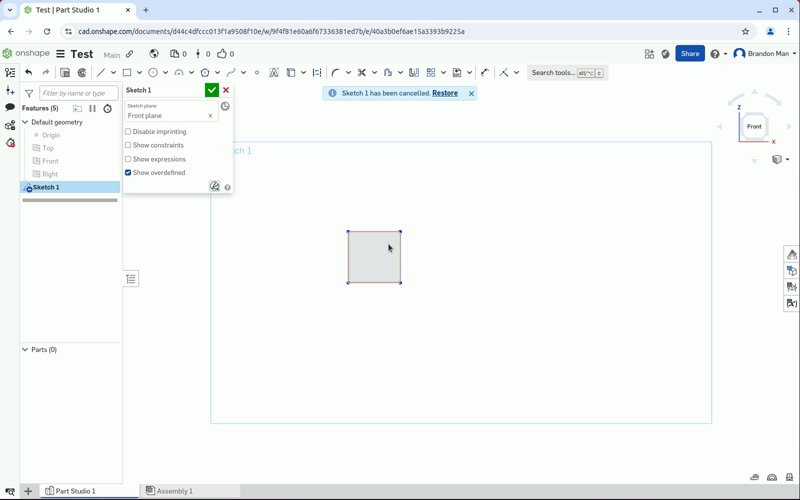
click(388, 243)
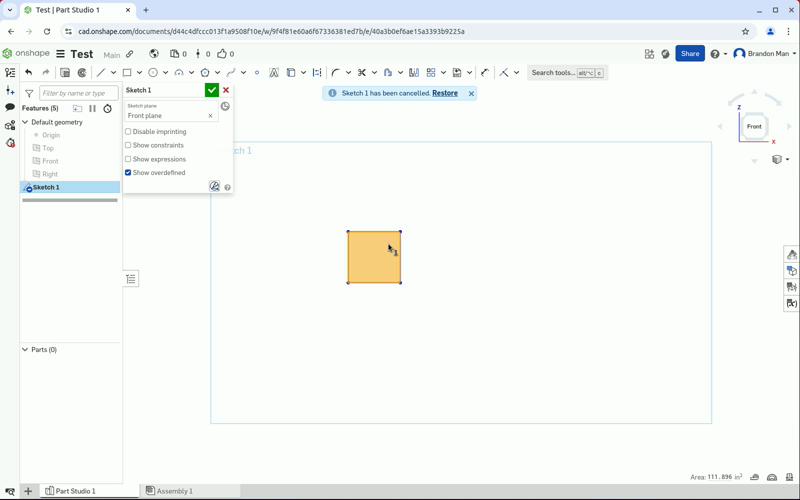
mouse_move(73, 352)
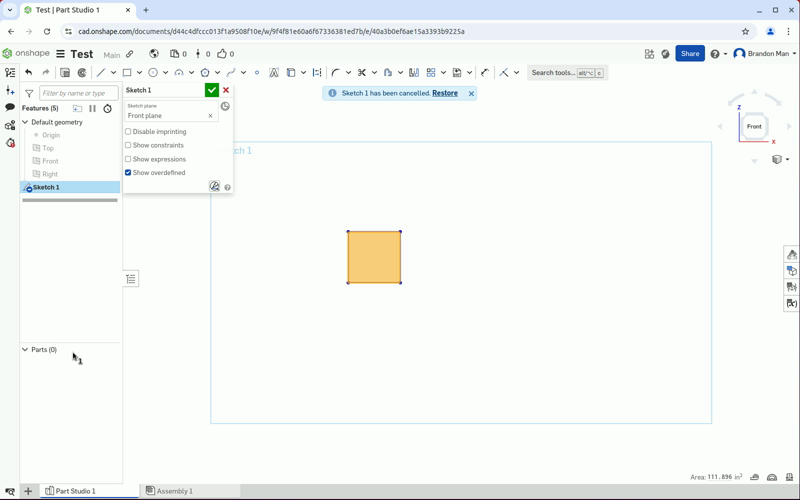
key(shift+y)
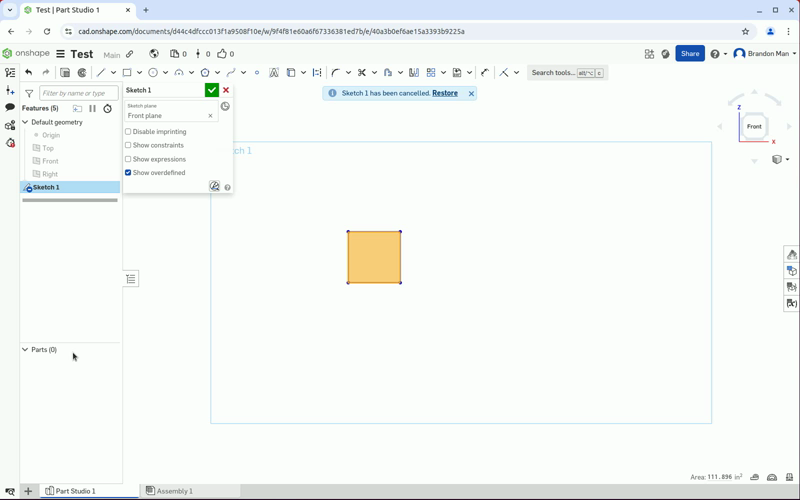
key(shift+e)
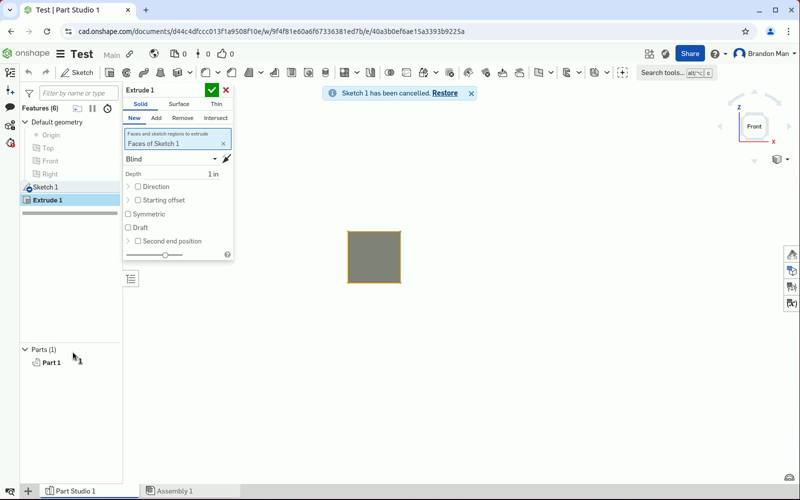
mouse_move(143, 106)
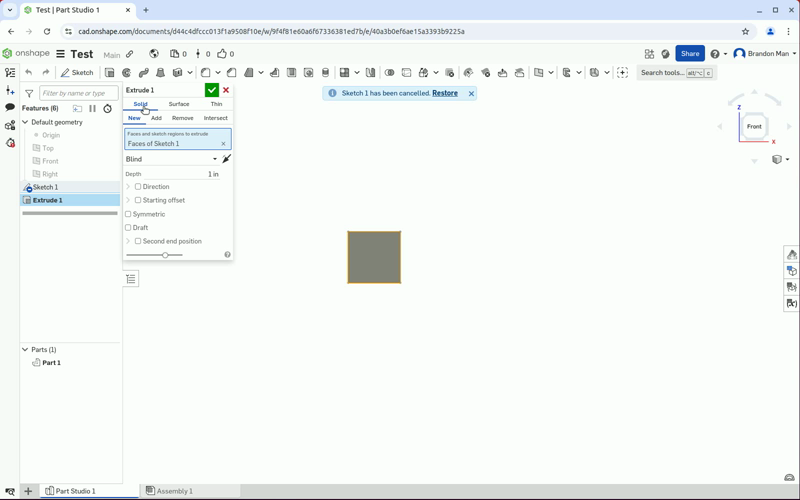
click(143, 106)
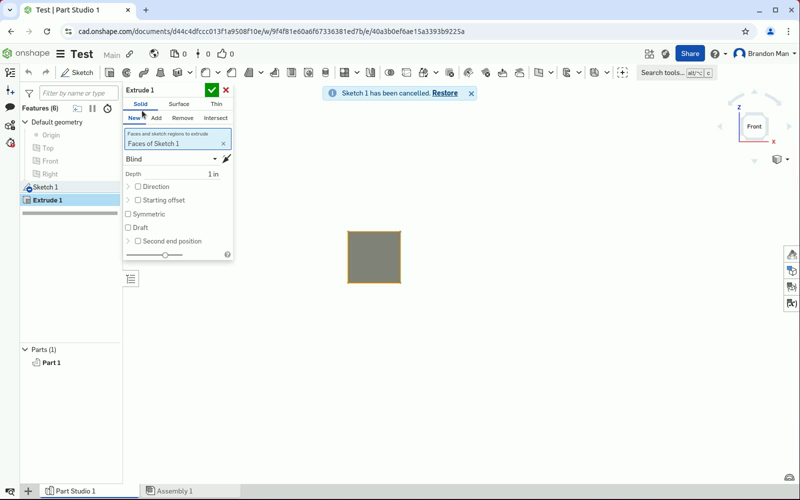
mouse_move(137, 120)
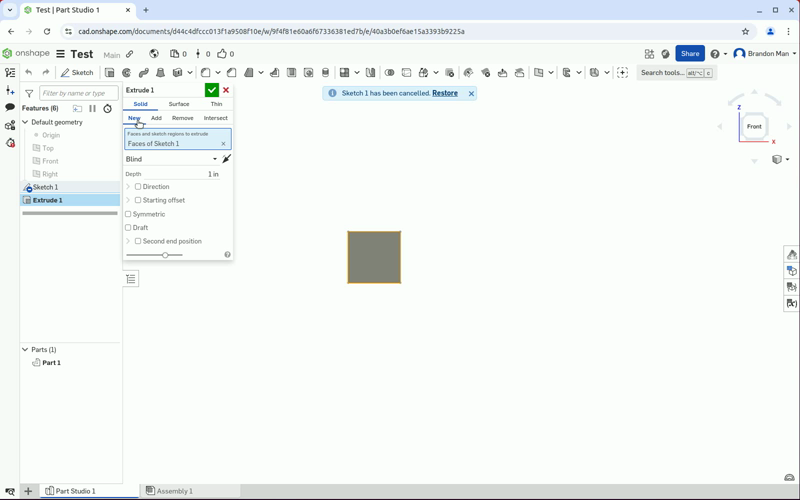
click(137, 120)
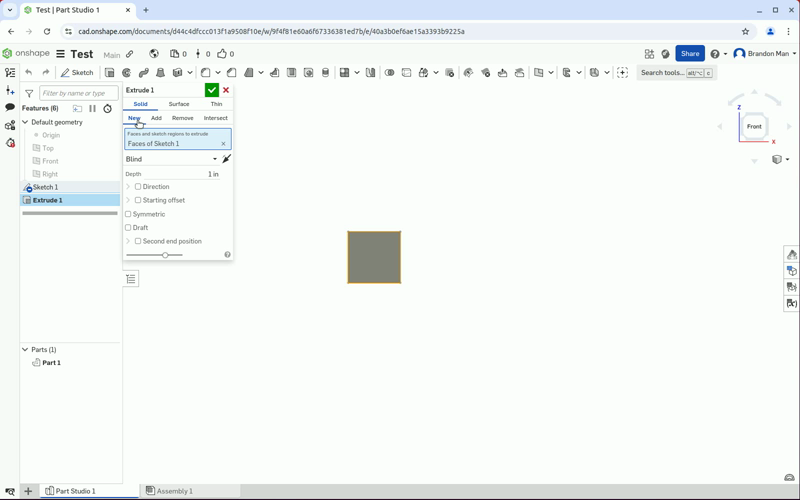
key(tab, 4)
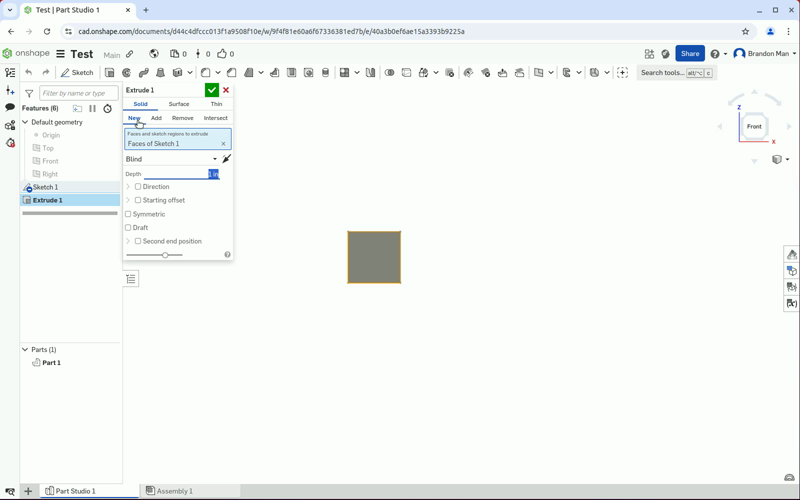
text(5.296)
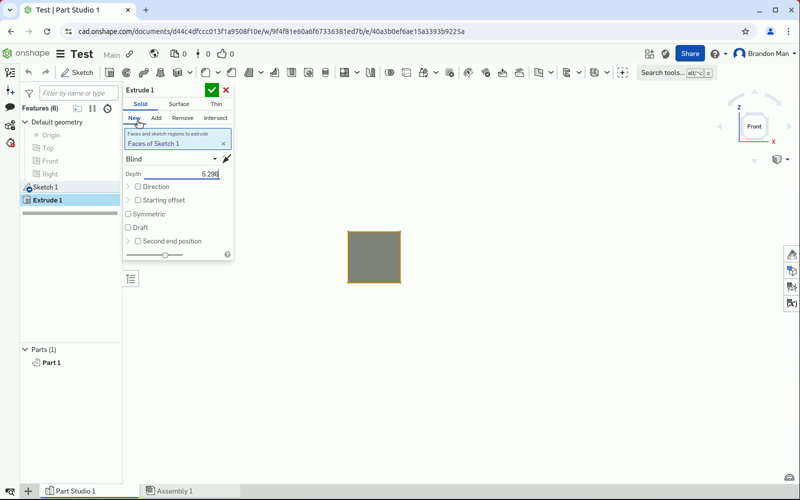
key(enter)
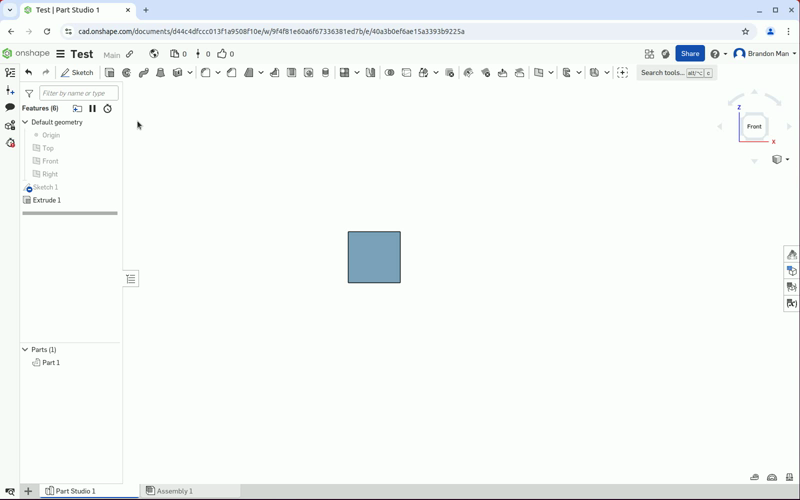
key(shift+h)
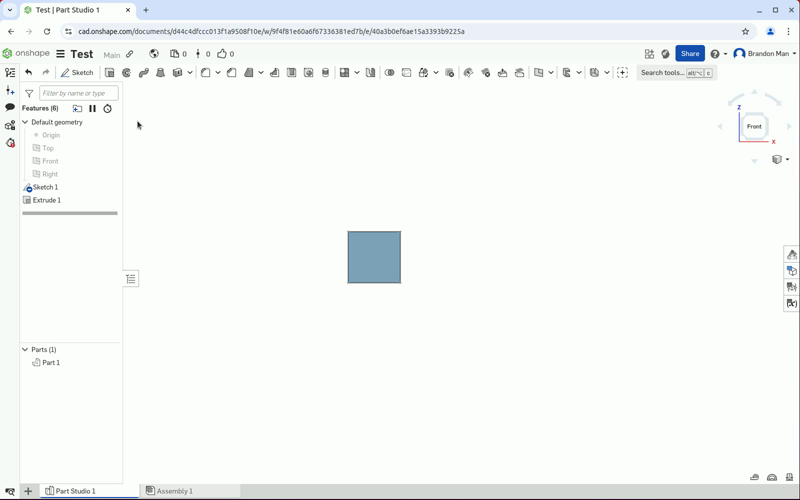
key(shift+h)
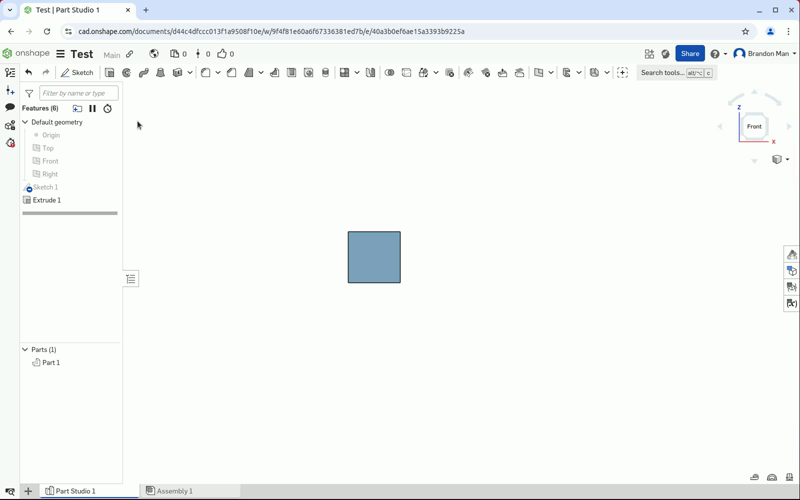
mouse_move(73, 189)
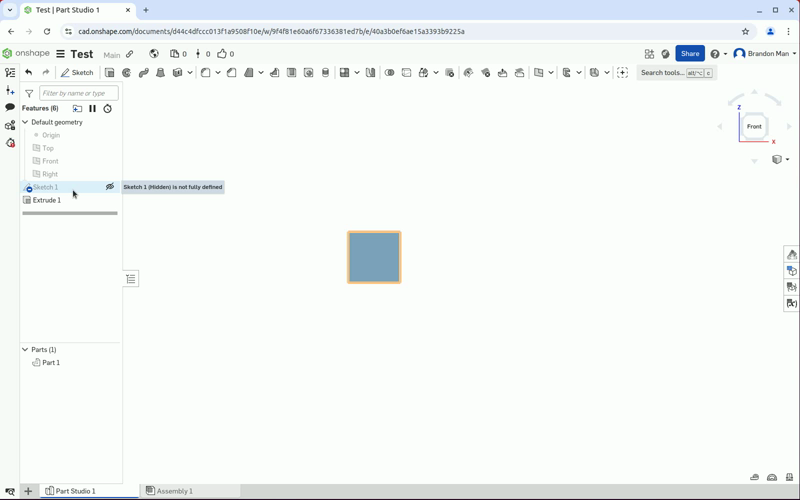
click(73, 189)
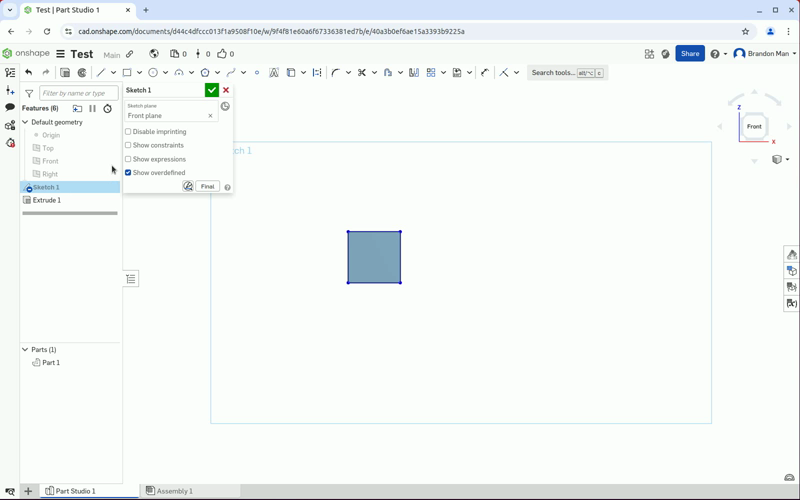
mouse_move(229, 92)
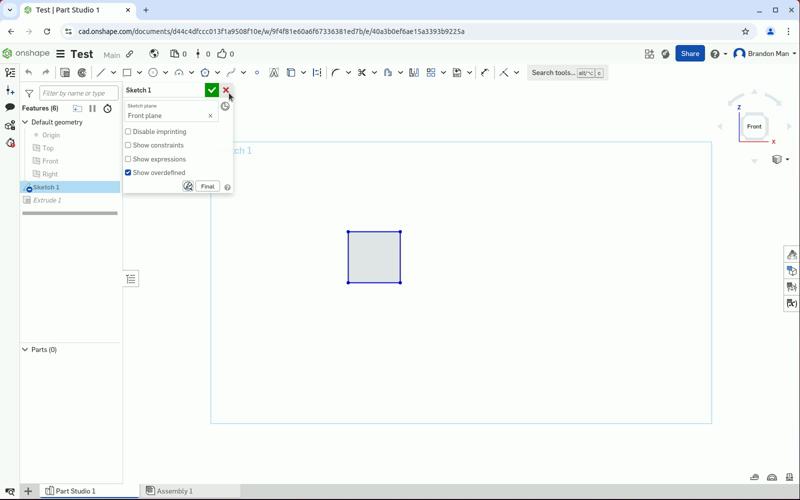
click(229, 92)
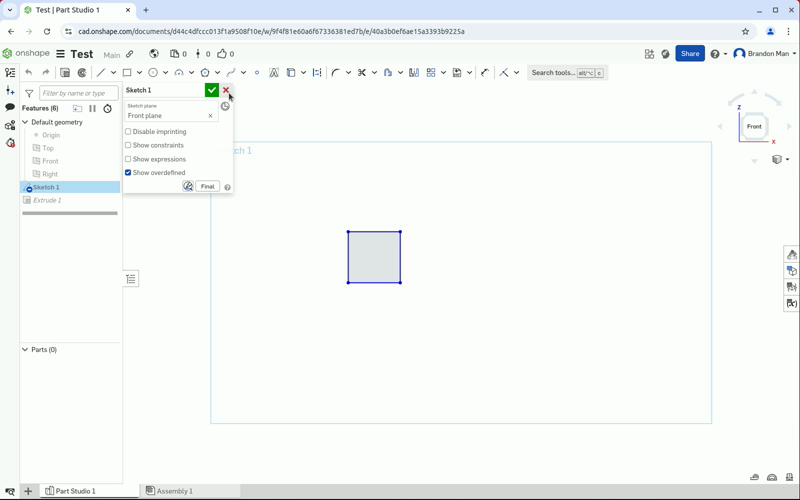
key(shift+s)
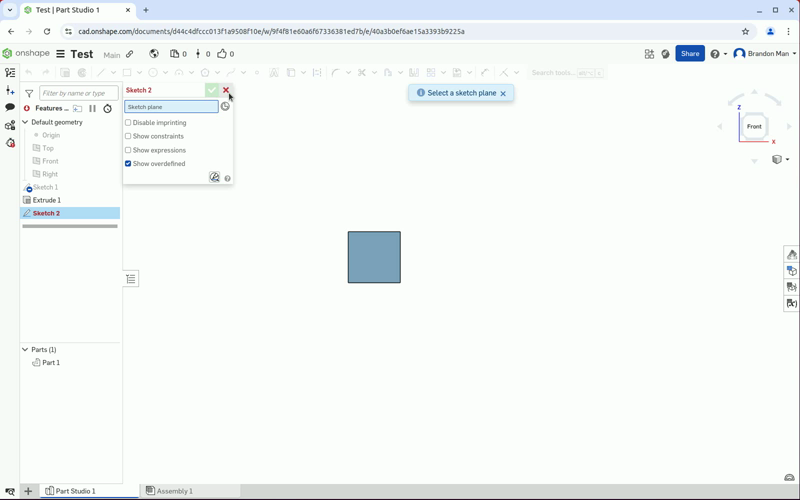
mouse_move(73, 163)
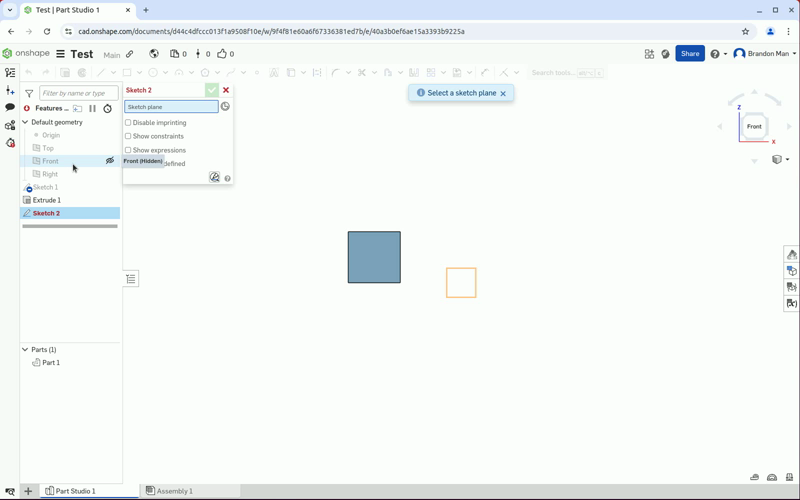
click(73, 163)
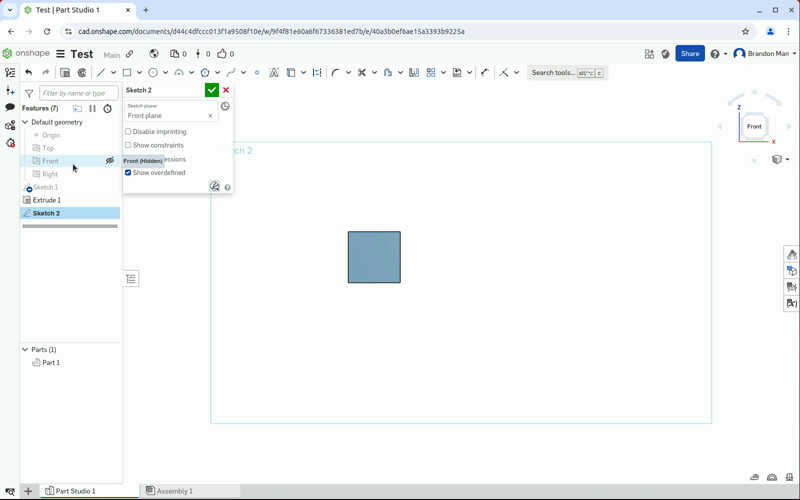
mouse_move(73, 352)
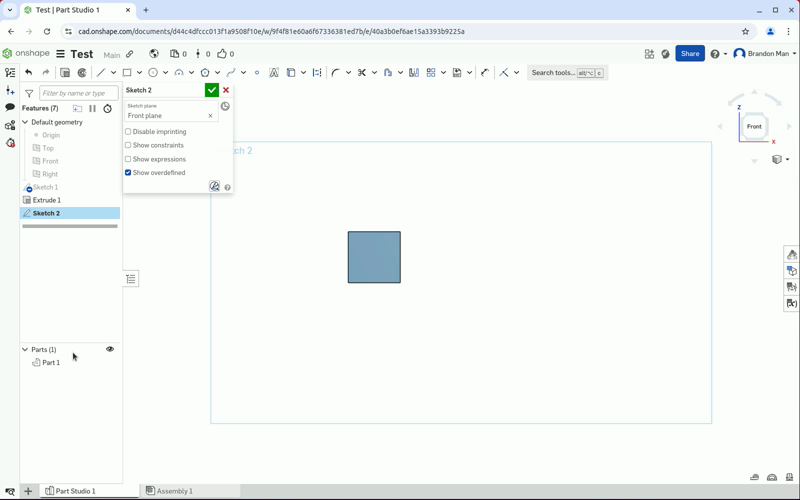
key(y)
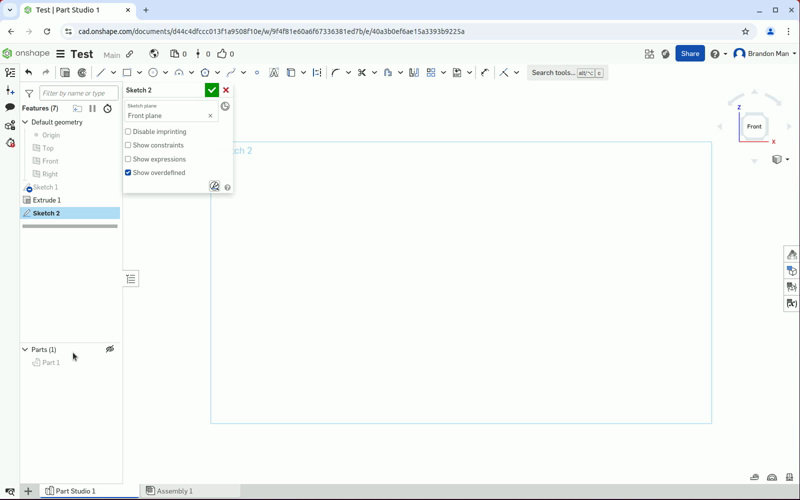
key(l)
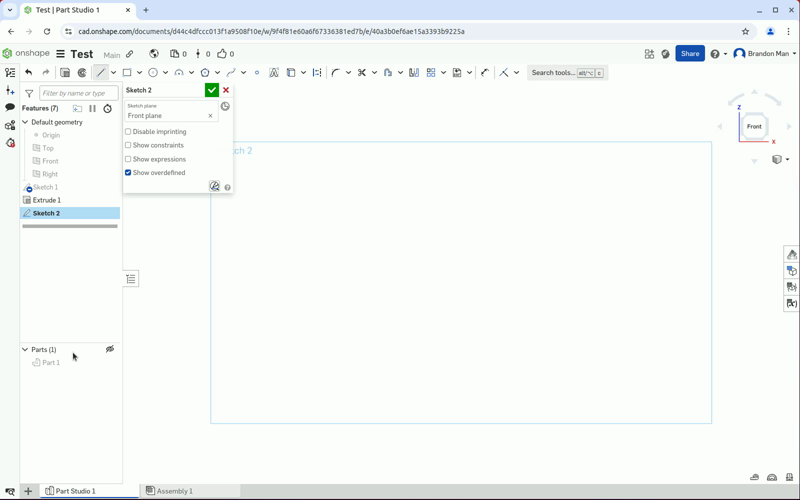
key_down(shift)
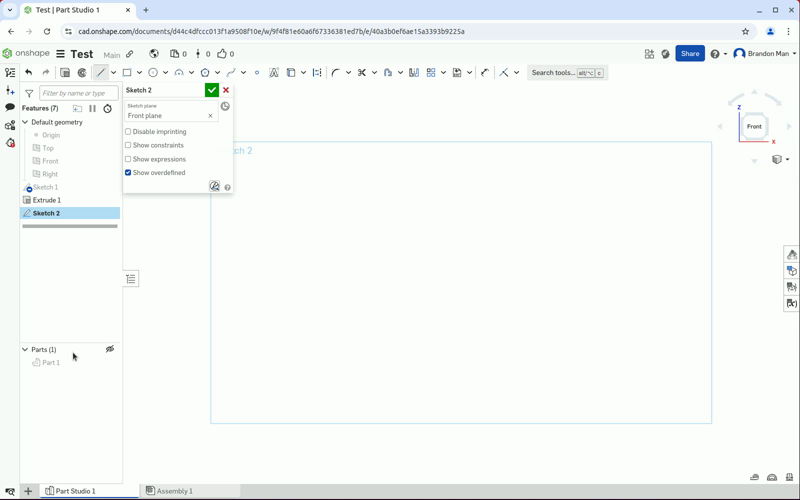
mouse_move(460, 270)
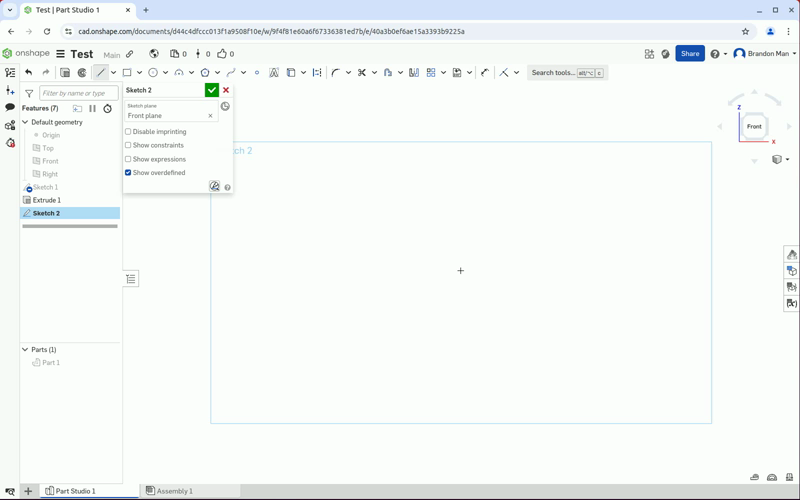
click(460, 270)
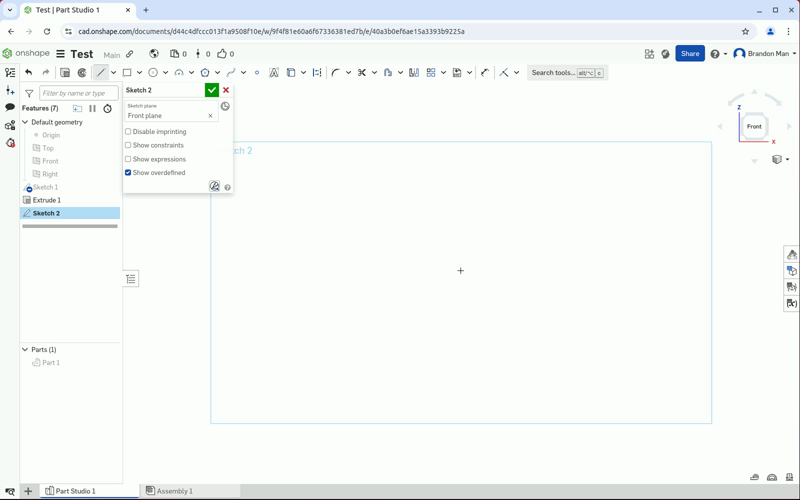
key_up(shift)
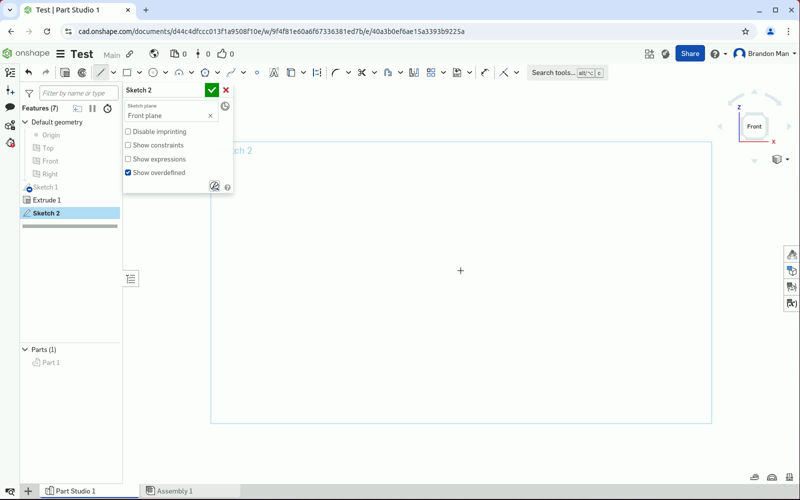
key_down(shift)
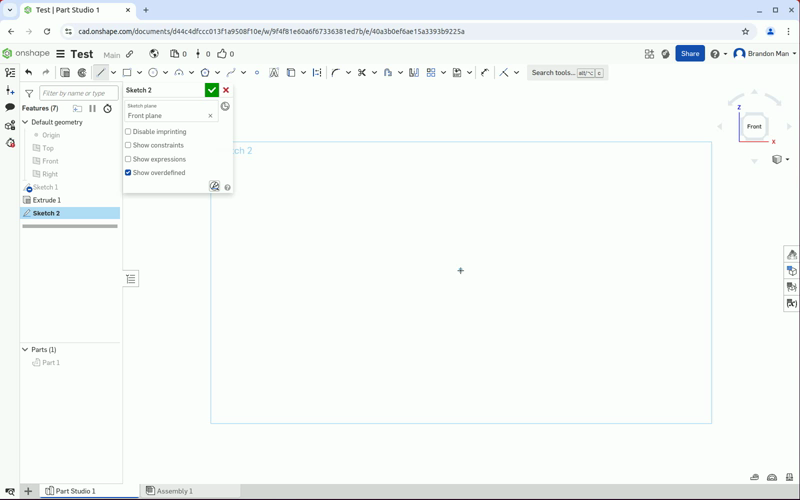
mouse_move(490, 270)
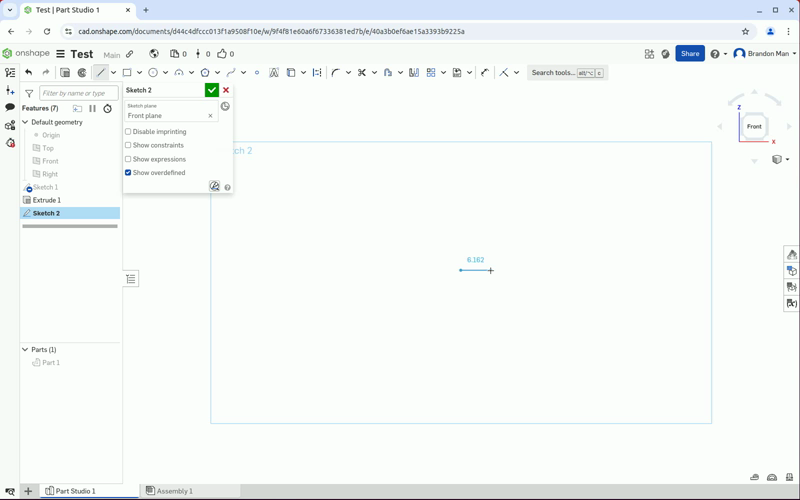
mouse_move(510, 270)
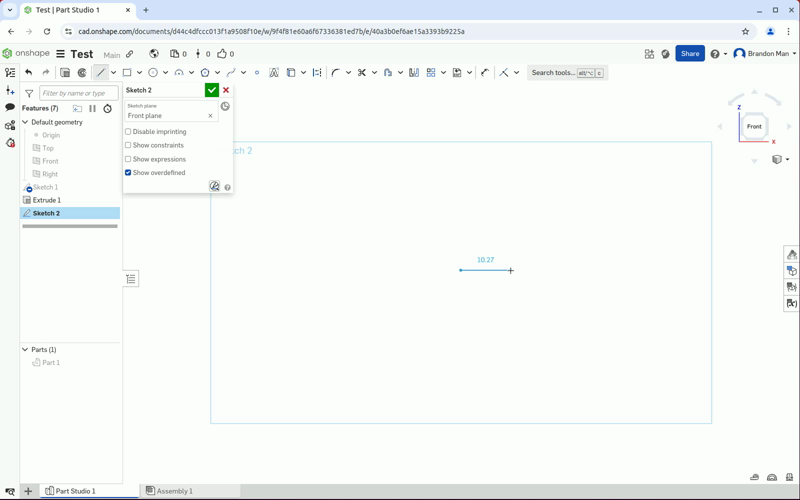
click(510, 270)
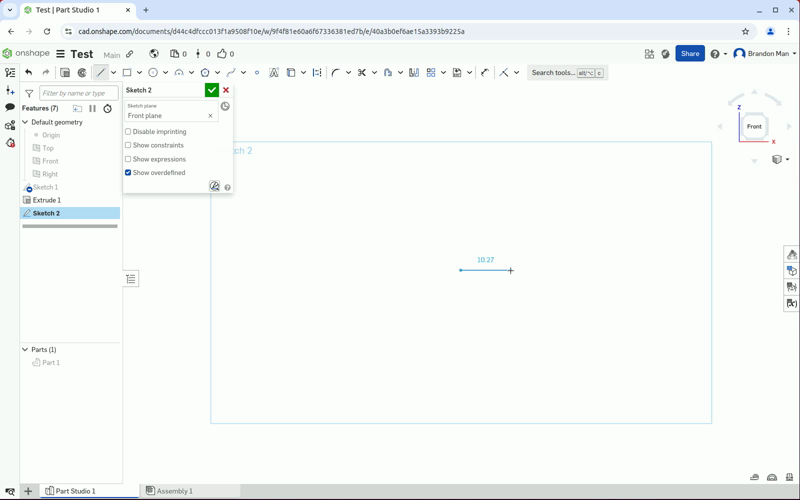
key_up(shift)
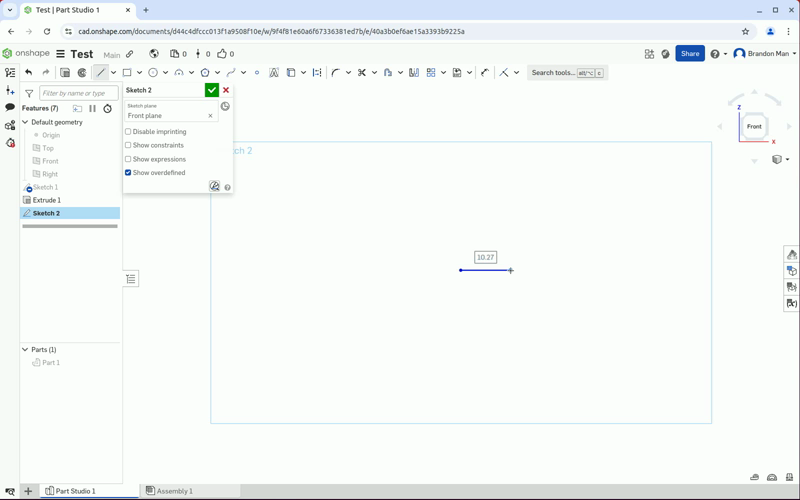
key_down(shift)
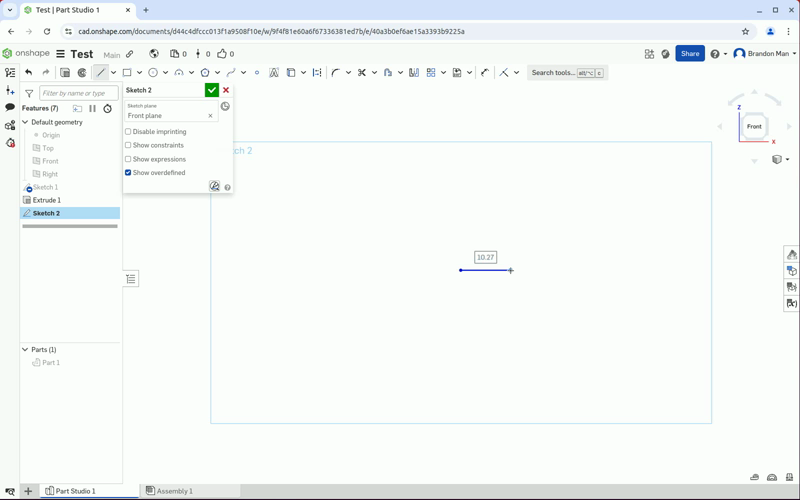
mouse_move(540, 270)
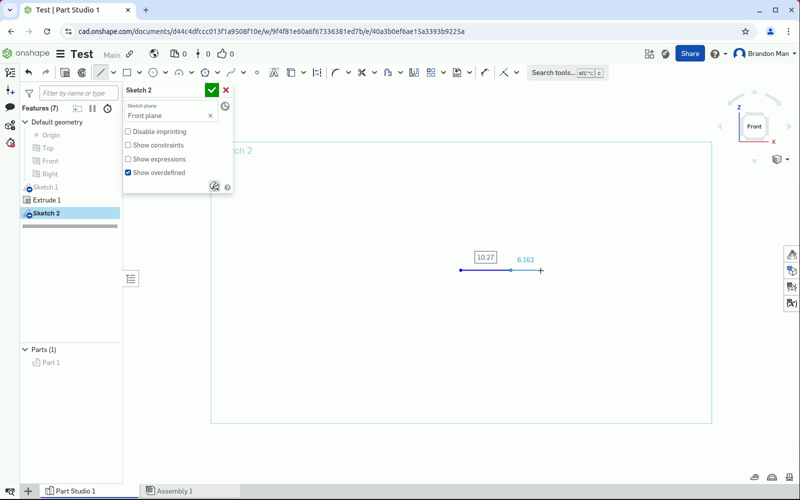
mouse_move(510, 223)
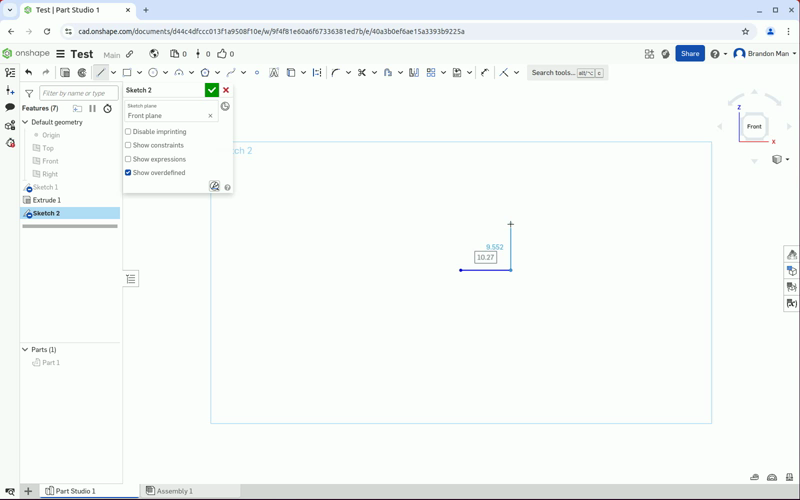
click(510, 223)
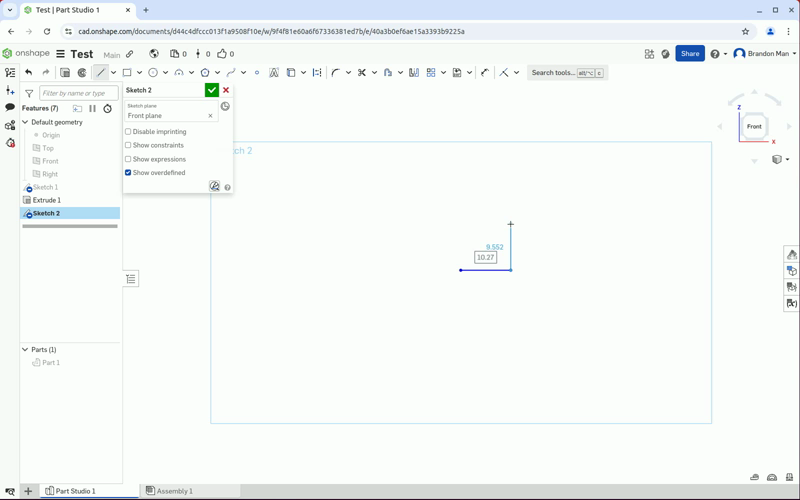
key_up(shift)
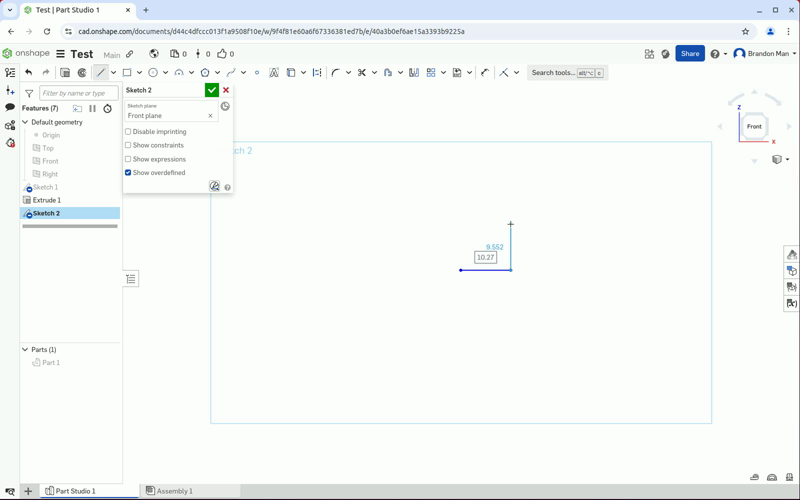
key_down(shift)
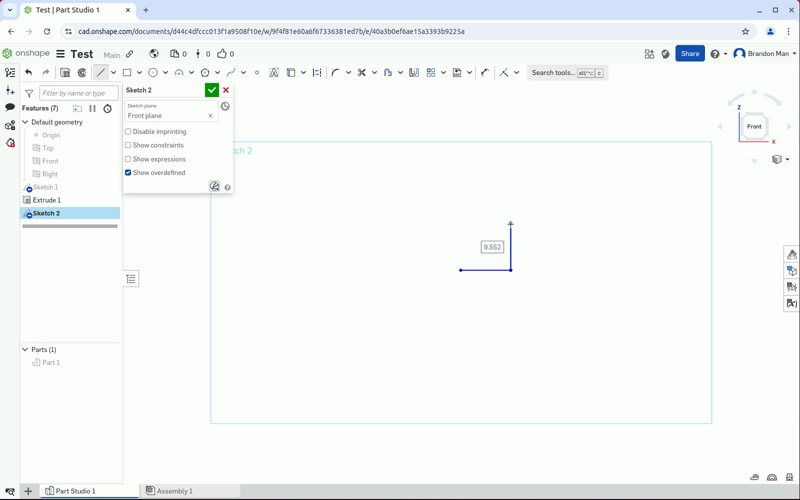
mouse_move(540, 223)
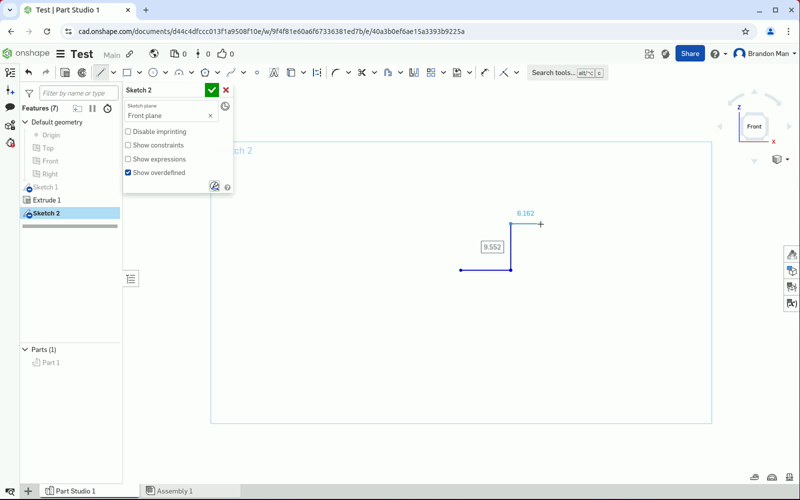
mouse_move(460, 223)
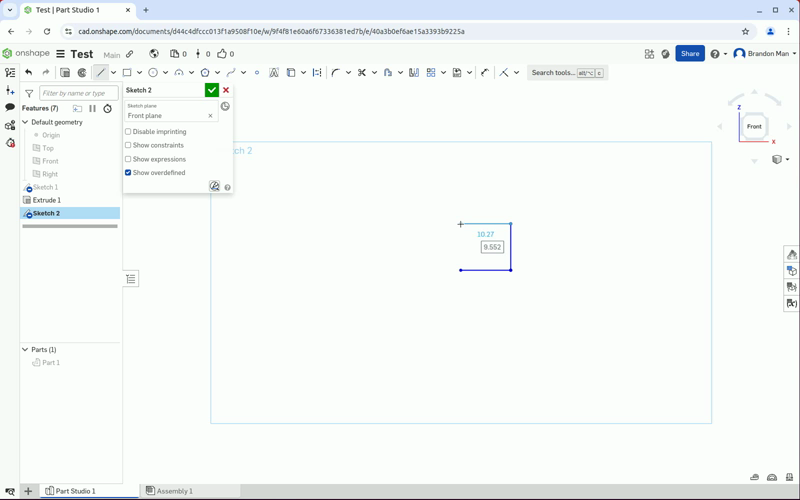
click(460, 223)
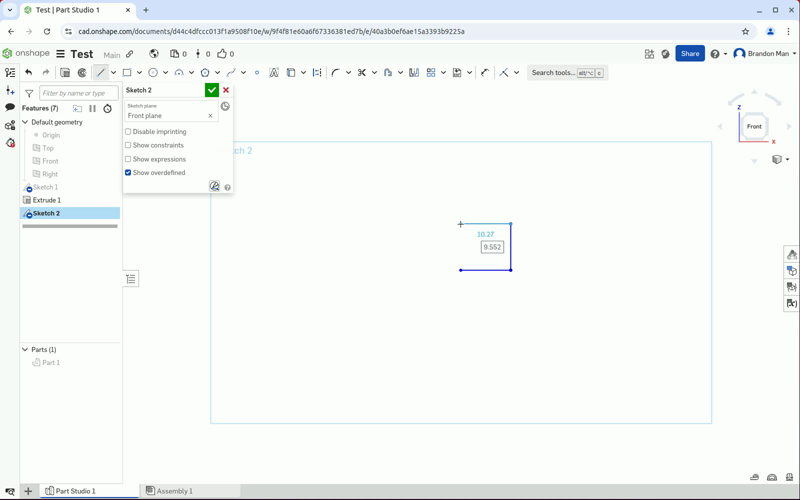
key_up(shift)
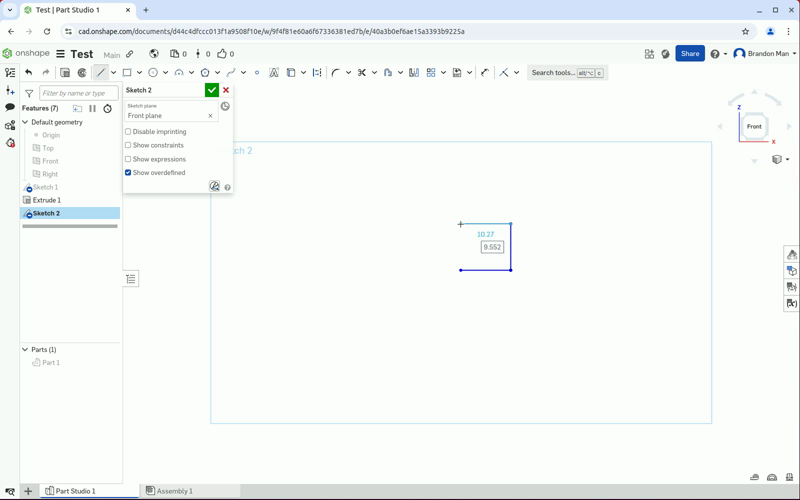
mouse_move(490, 223)
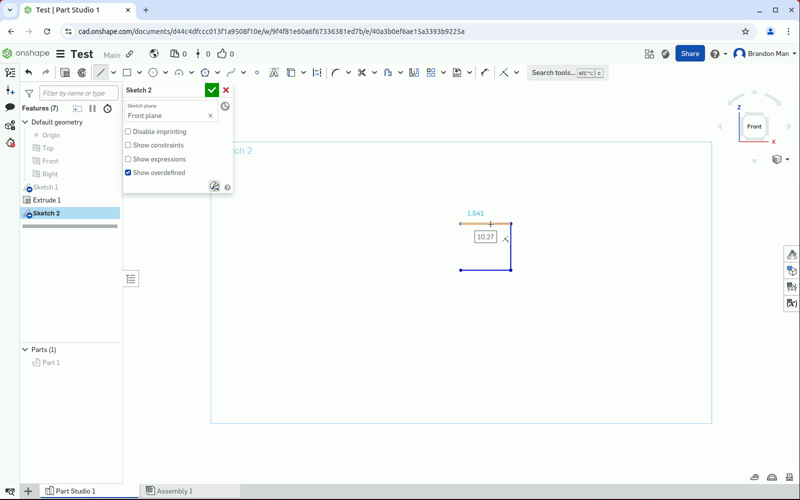
key_down(shift)
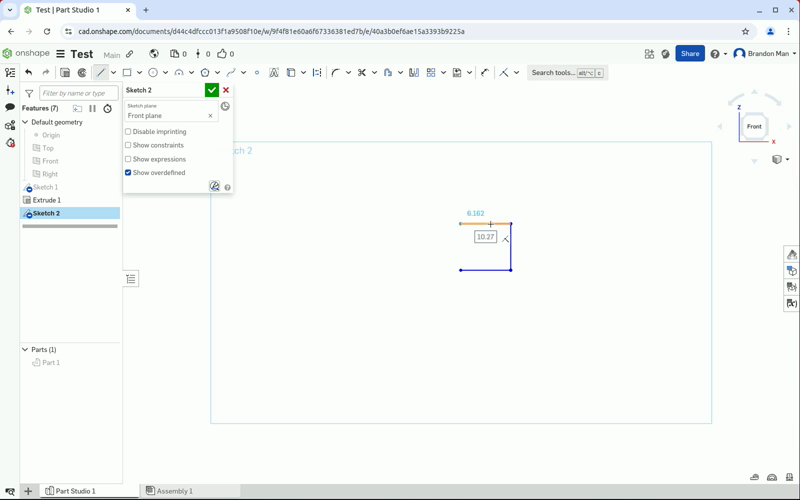
mouse_move(460, 270)
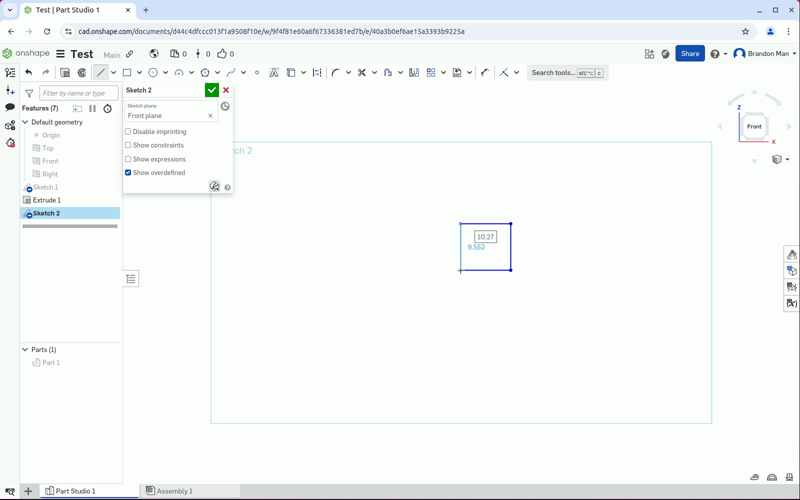
key_up(shift)
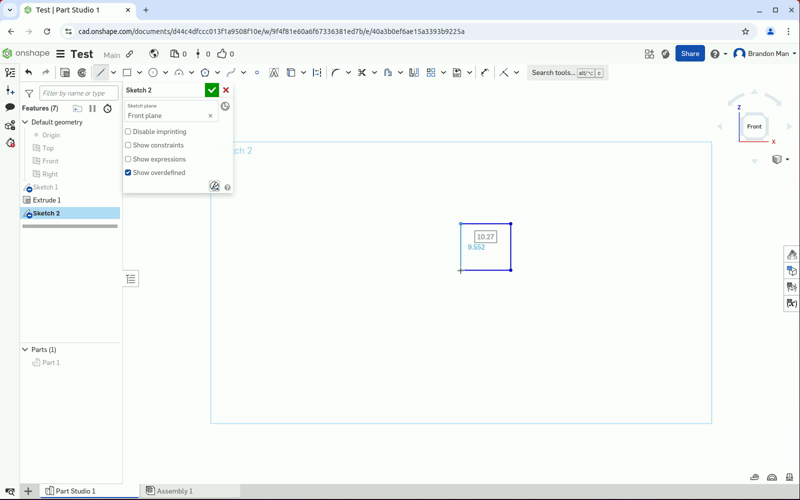
click(460, 270)
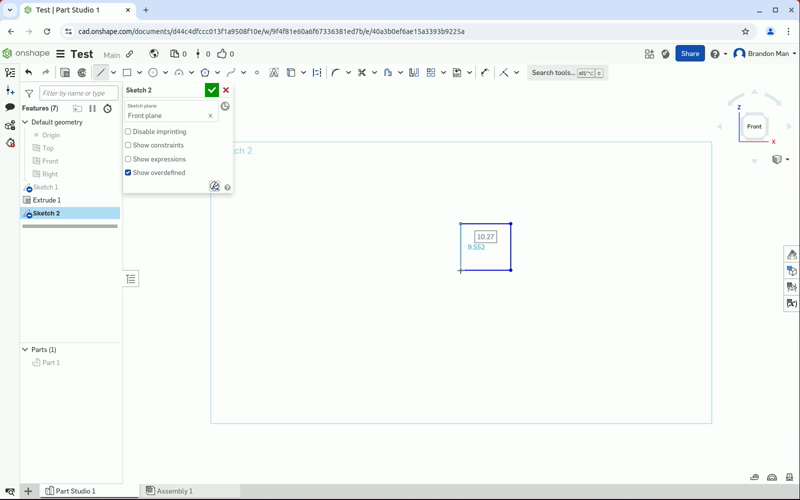
key(esc)
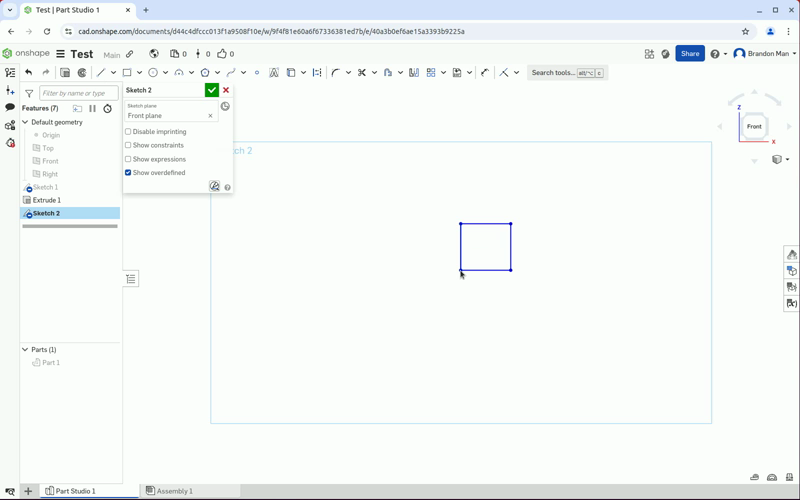
mouse_move(471, 225)
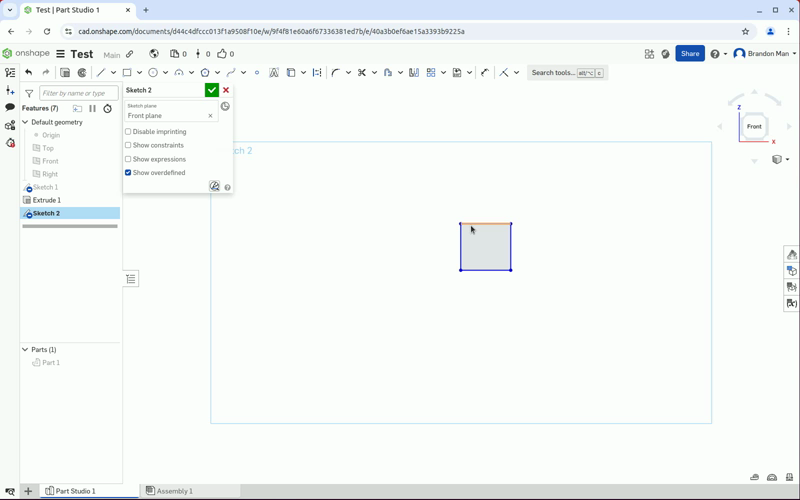
click(471, 225)
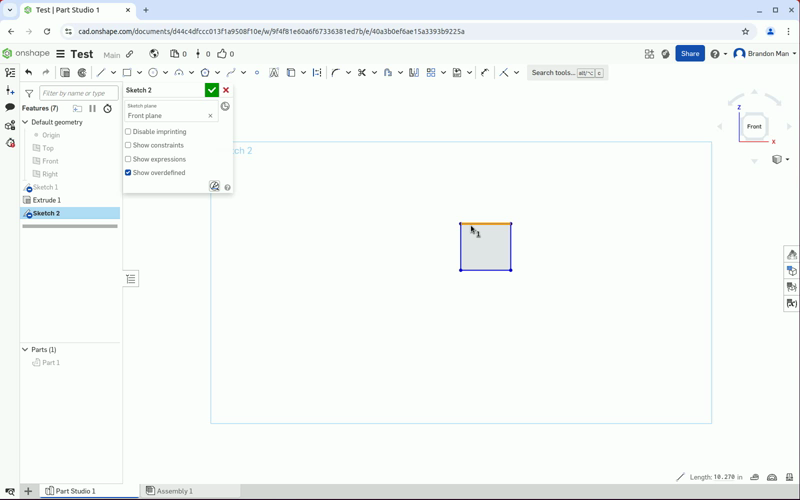
mouse_move(73, 352)
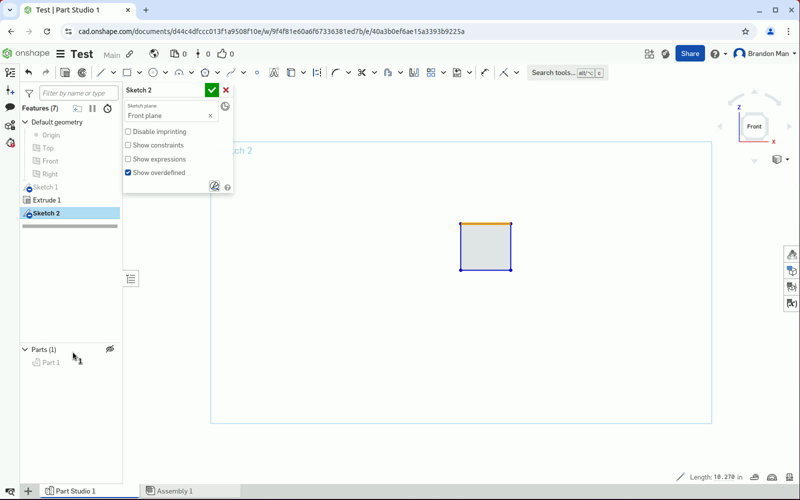
key(shift+y)
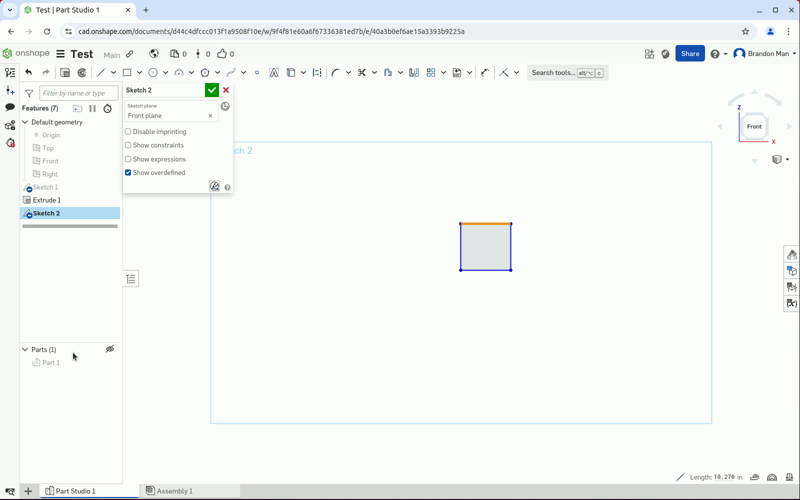
key(shift+e)
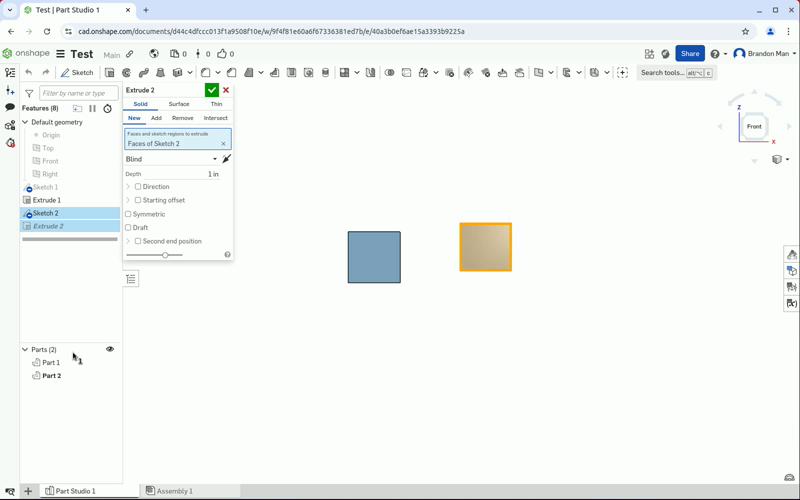
mouse_move(143, 106)
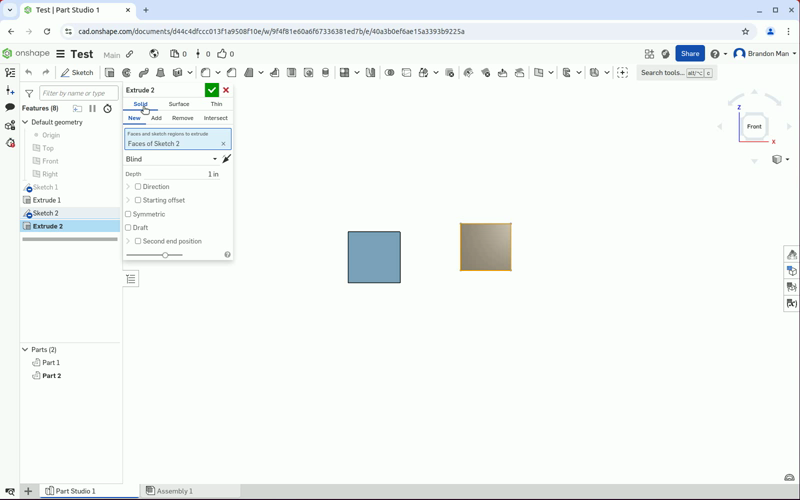
click(143, 106)
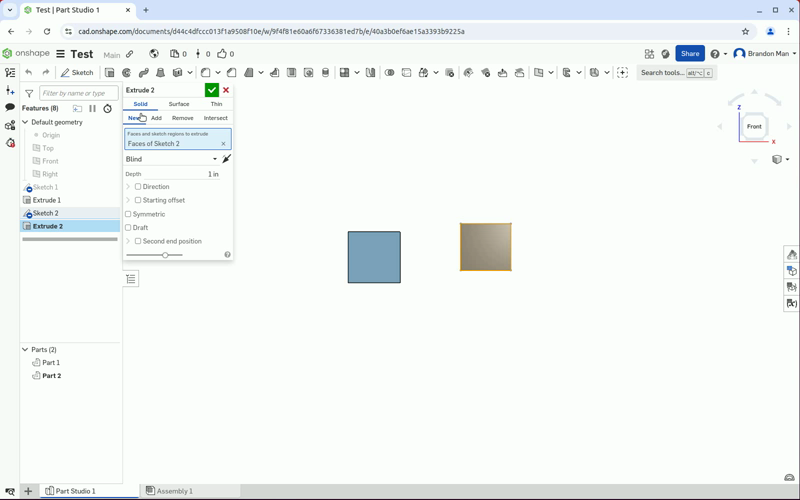
mouse_move(137, 120)
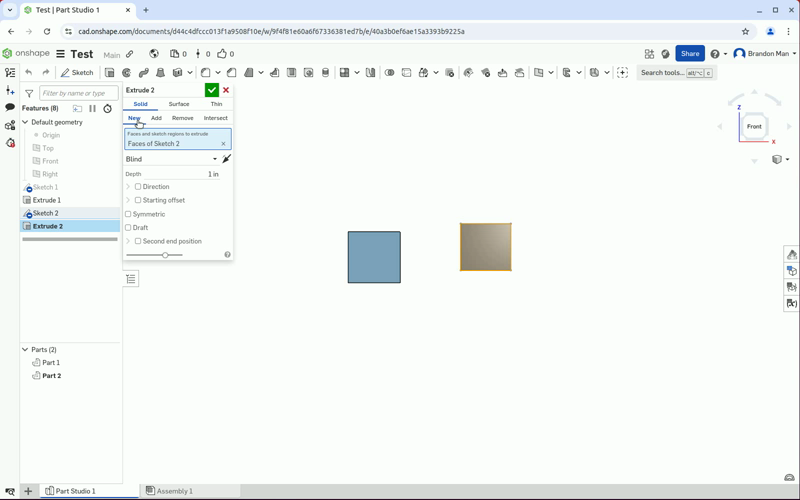
click(137, 120)
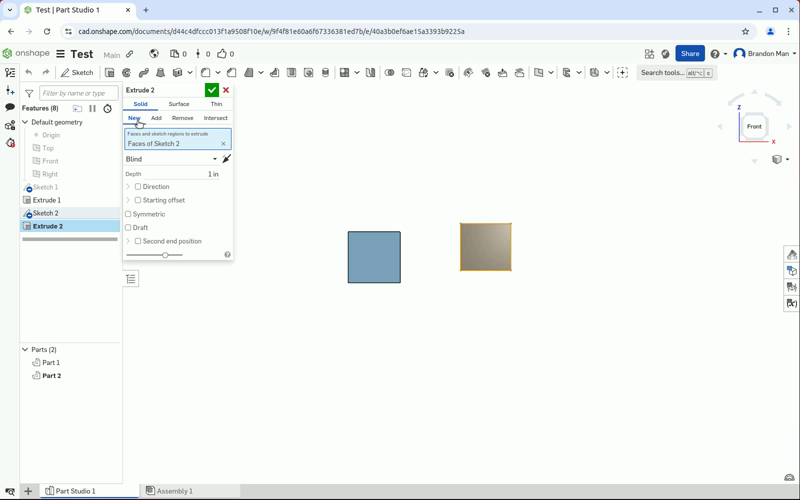
key(tab, 4)
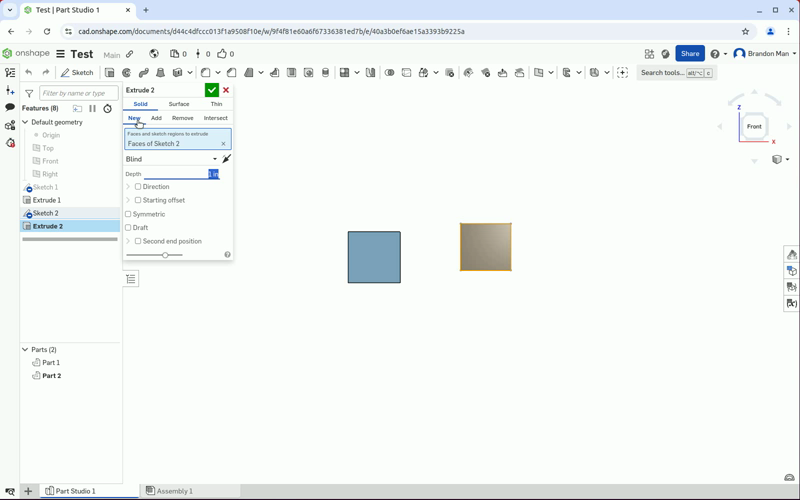
text(5.296)
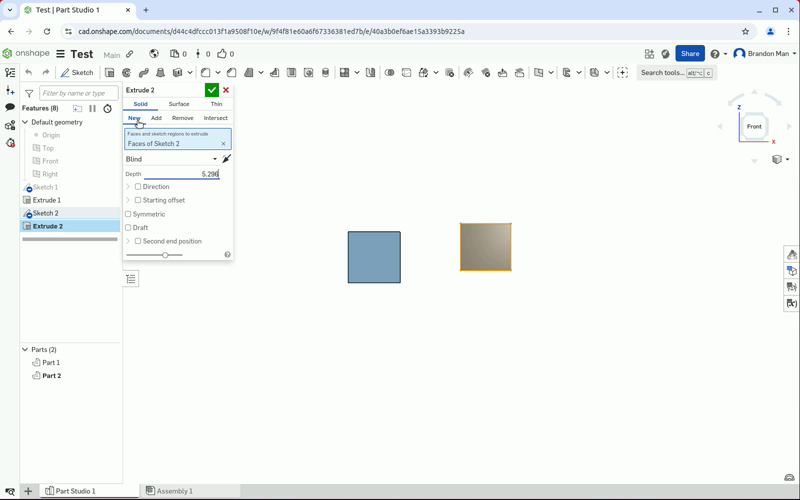
key(enter)
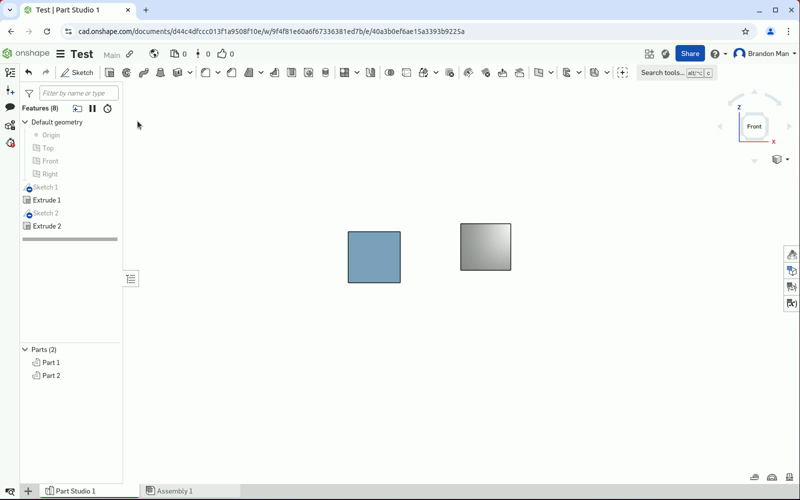
key(shift+h)
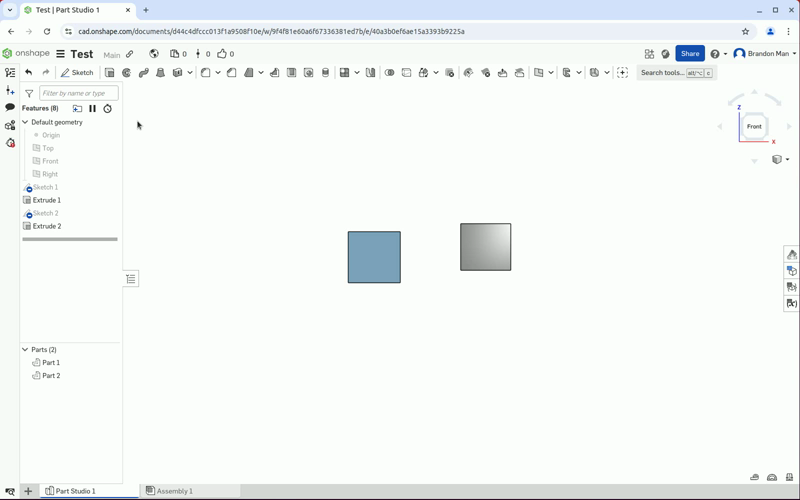
key(shift+h)
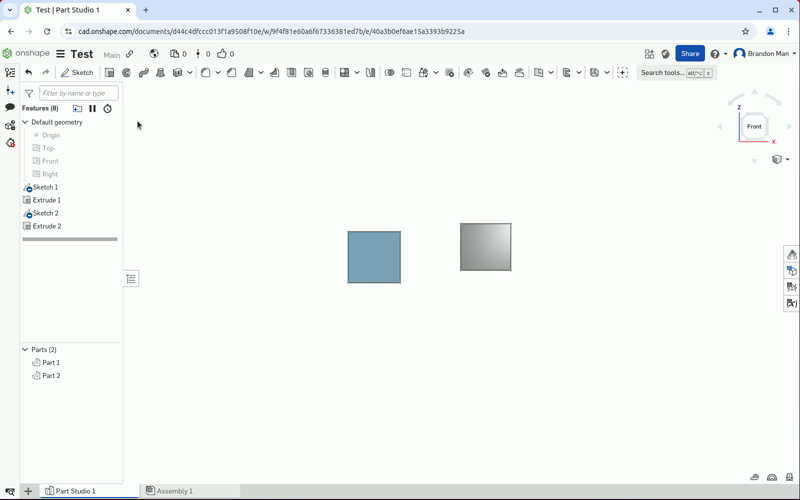
key(shift+7)
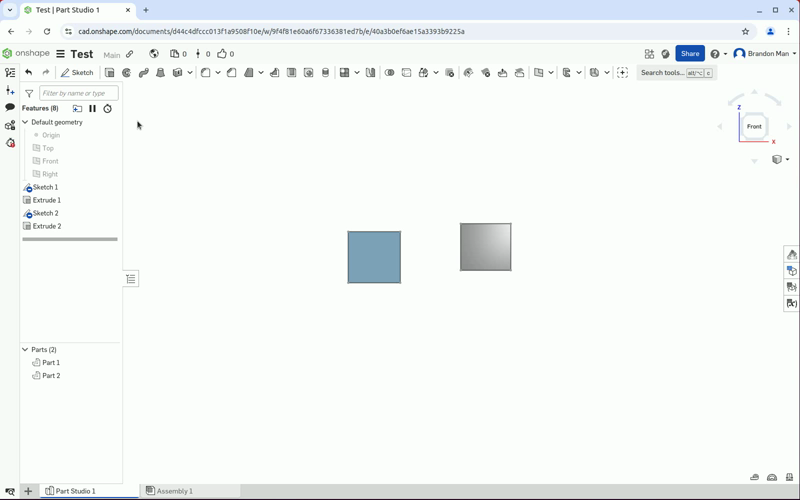
key(left, 2)
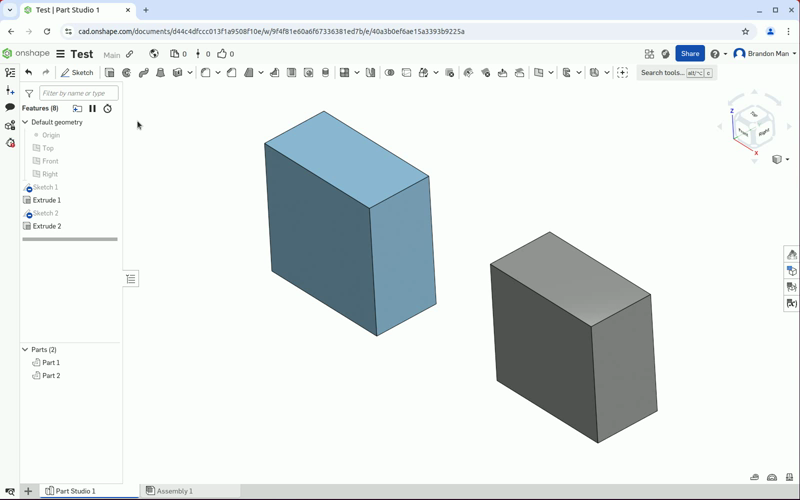
key(down, 2)
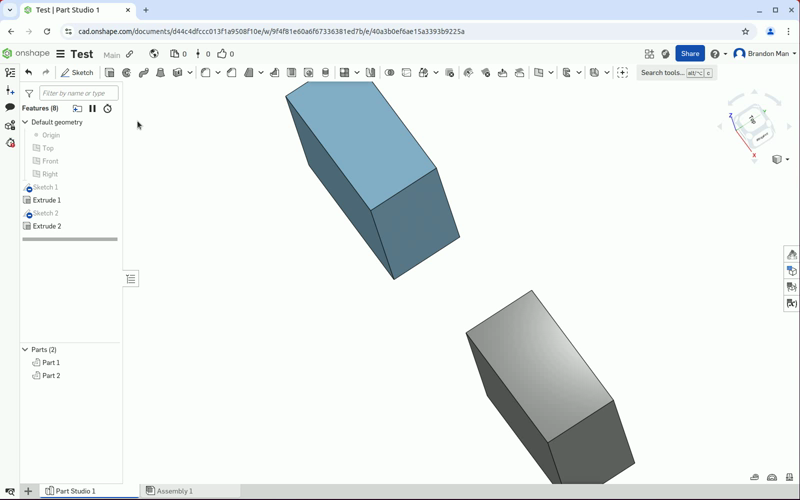
key(up, 2)
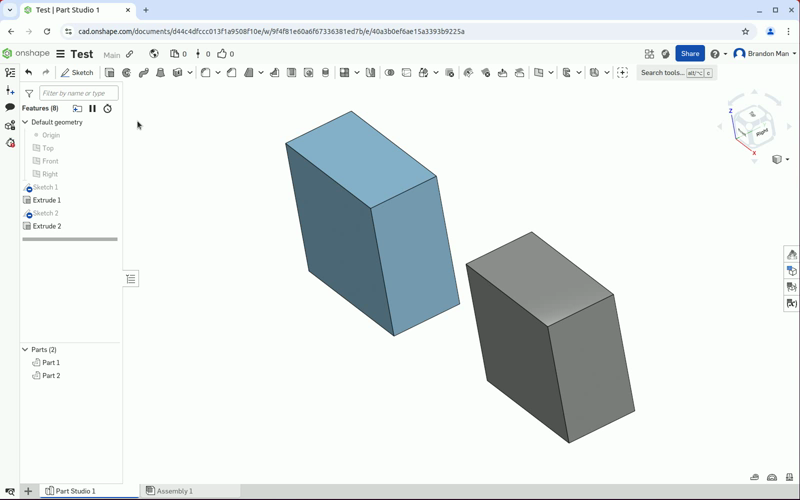
key(right, 2)
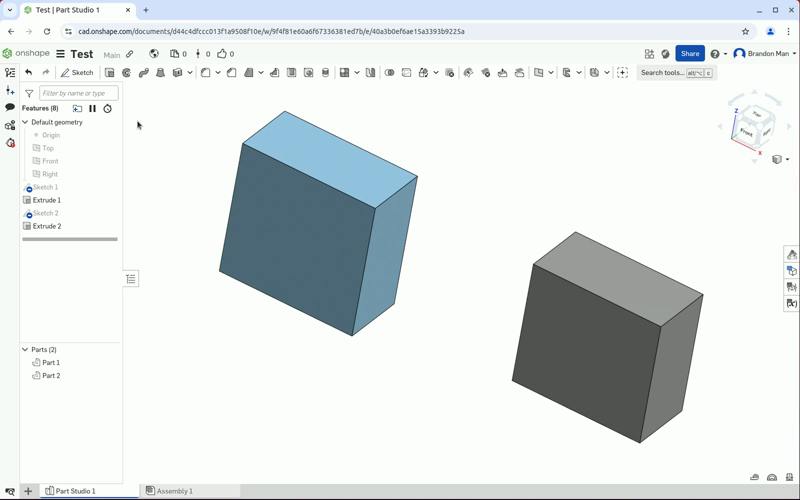
mouse_move(73, 189)
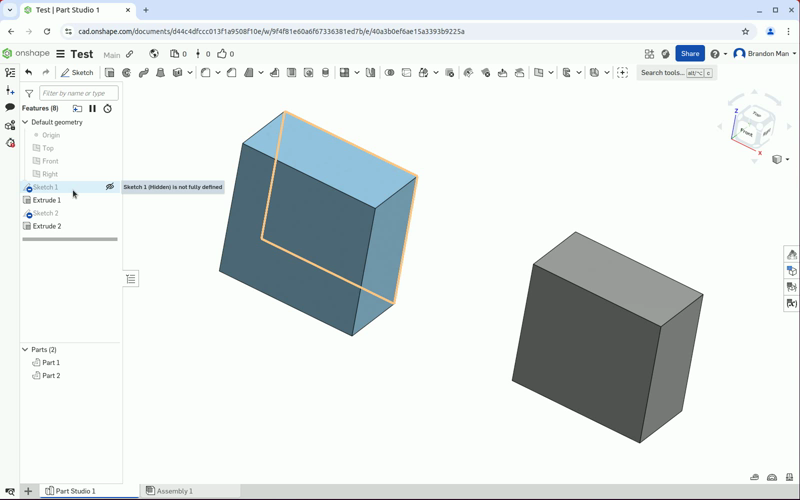
click(73, 189)